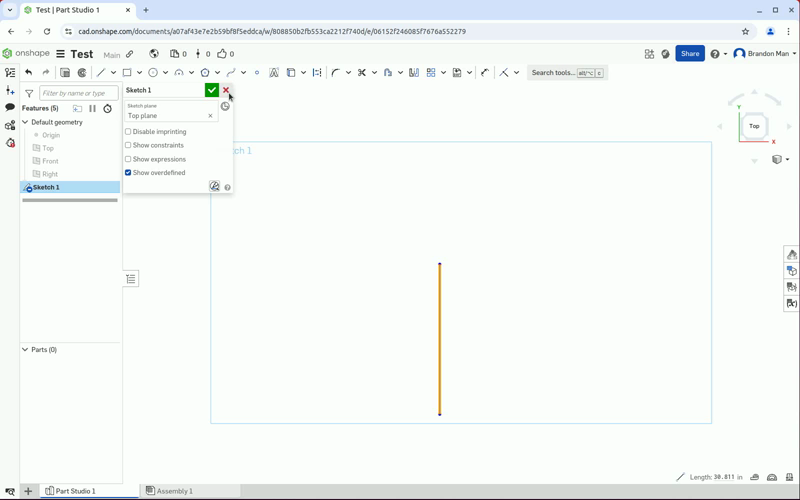
key(shift+h)
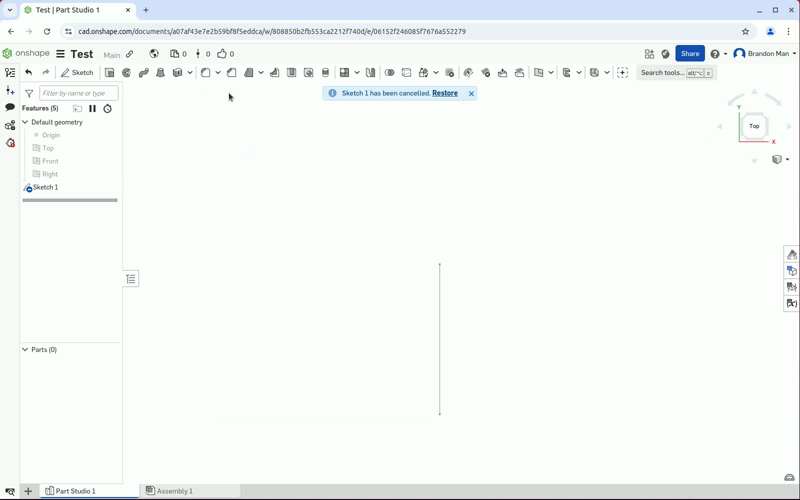
key(shift+s)
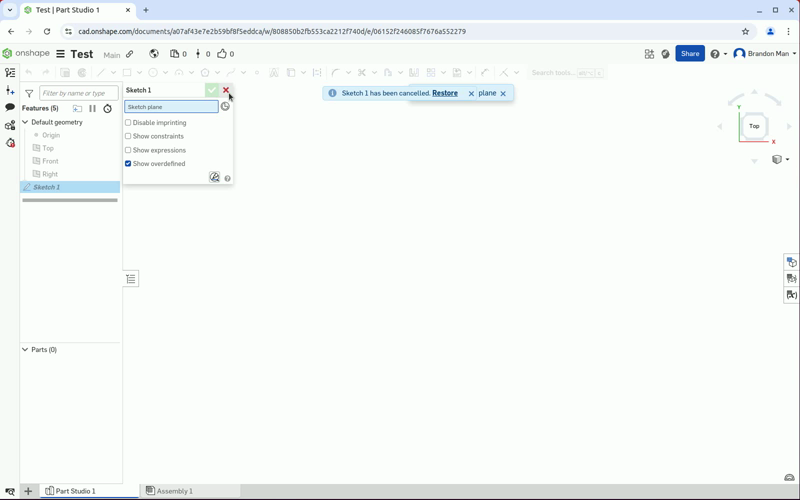
mouse_move(73, 150)
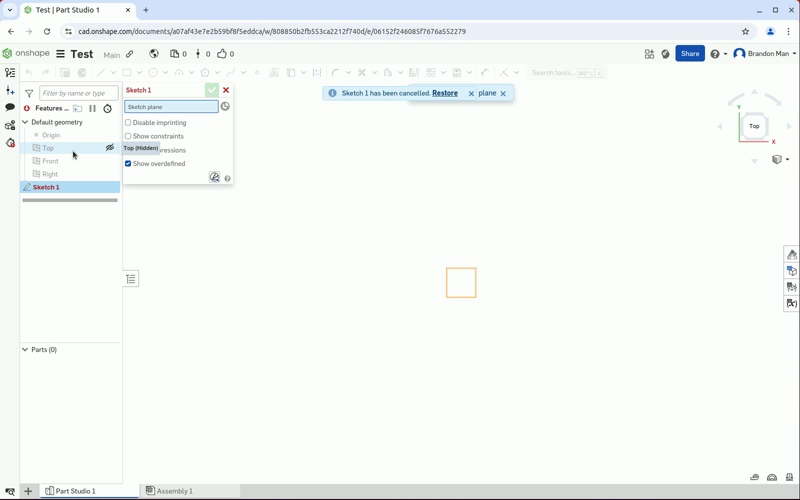
click(73, 150)
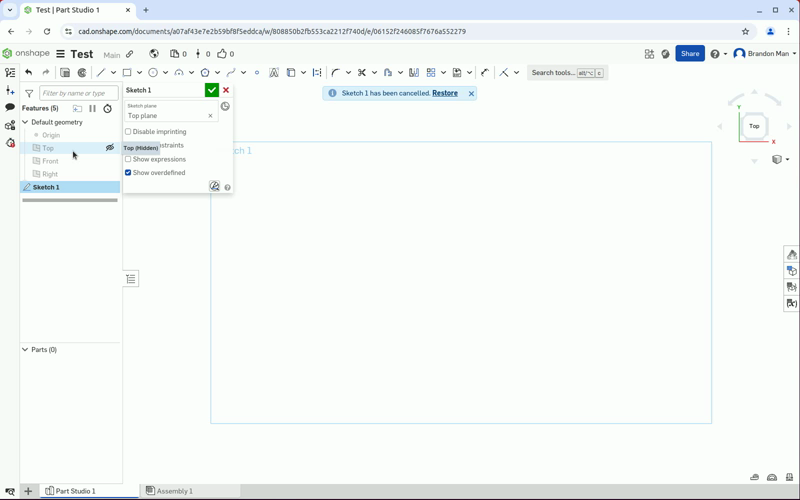
mouse_move(73, 352)
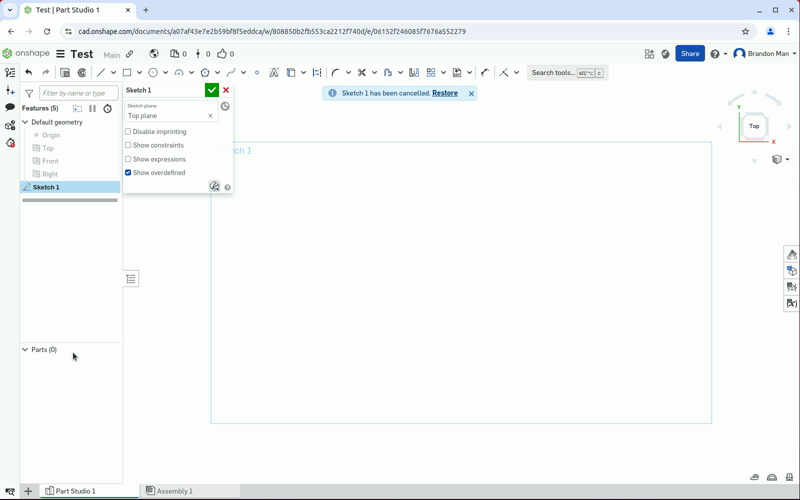
key(y)
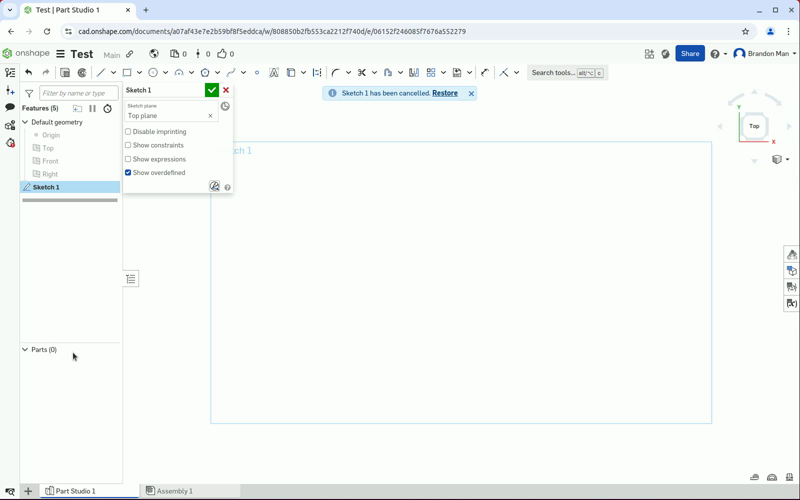
key(l)
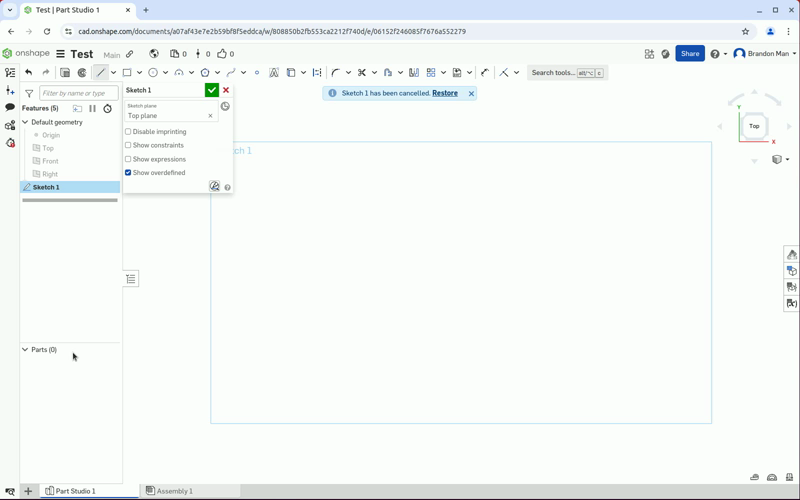
key_down(shift)
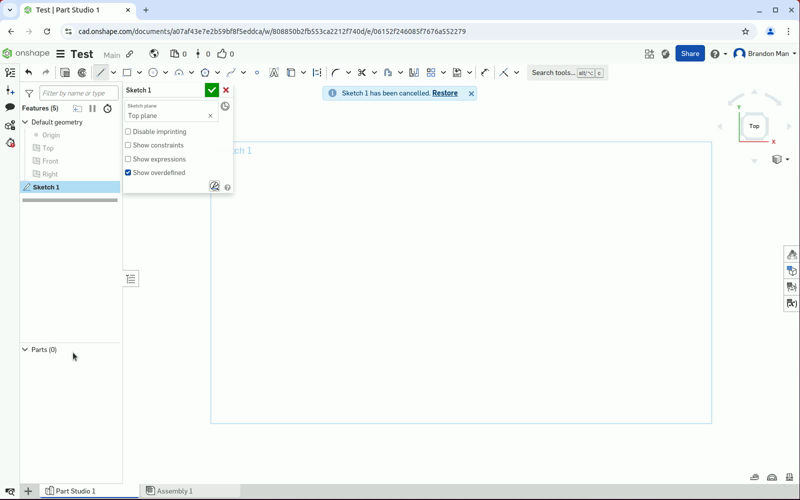
mouse_move(348, 363)
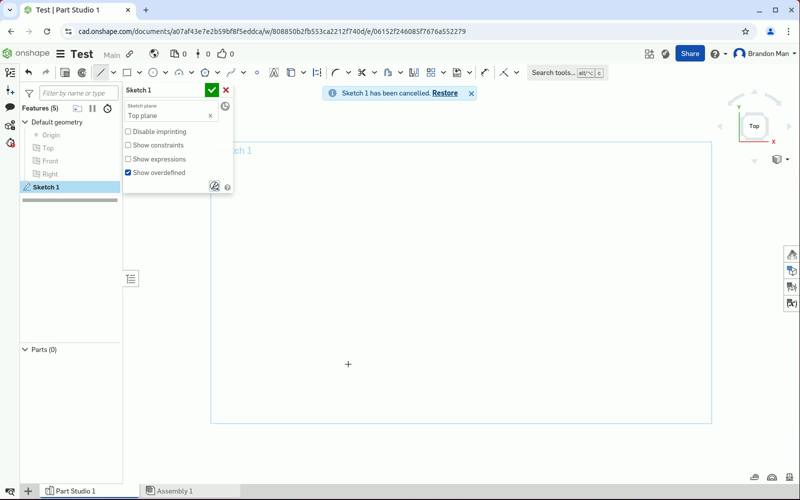
click(348, 363)
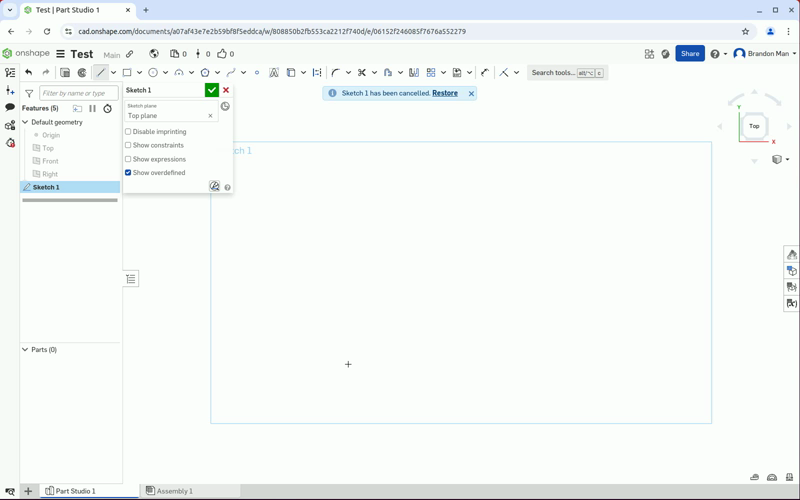
key_up(shift)
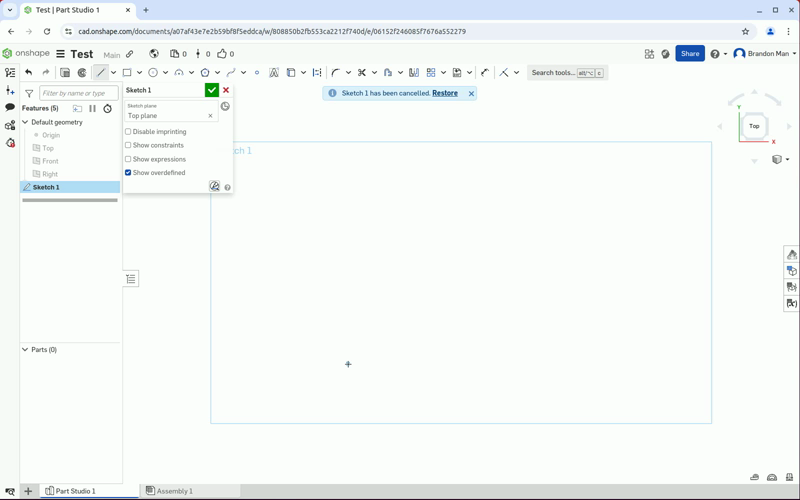
key_down(shift)
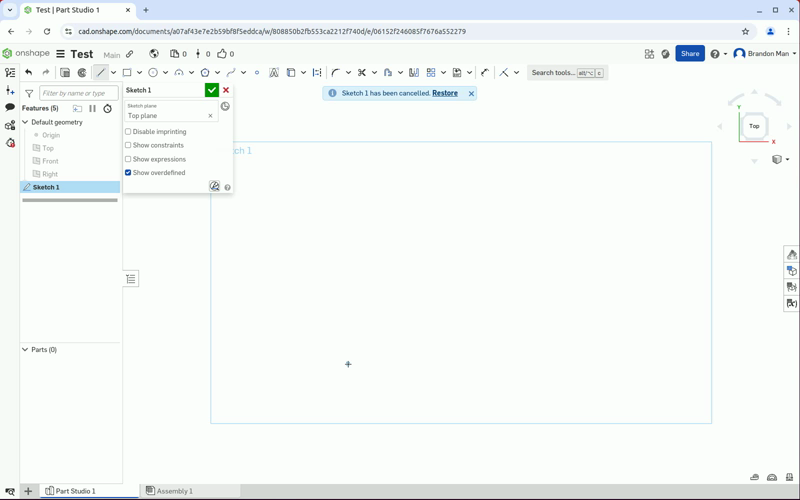
mouse_move(572, 363)
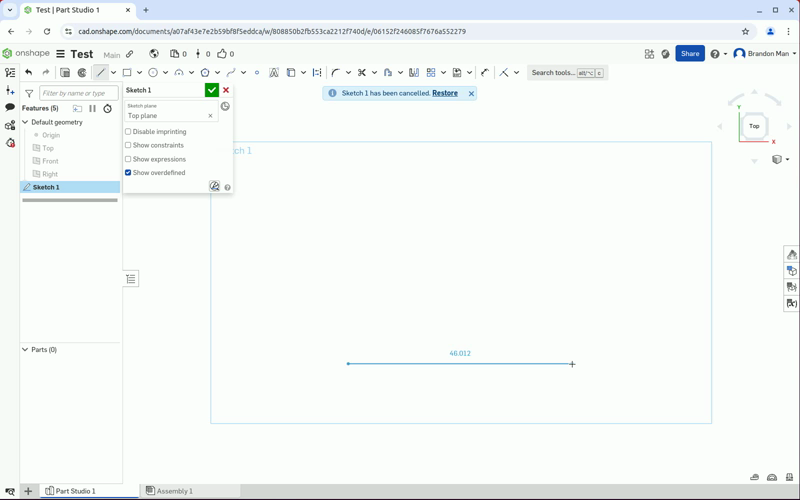
click(572, 363)
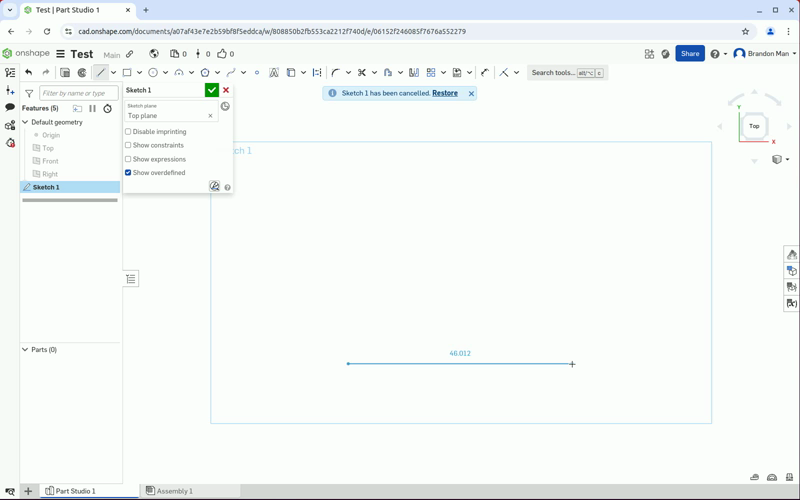
key_up(shift)
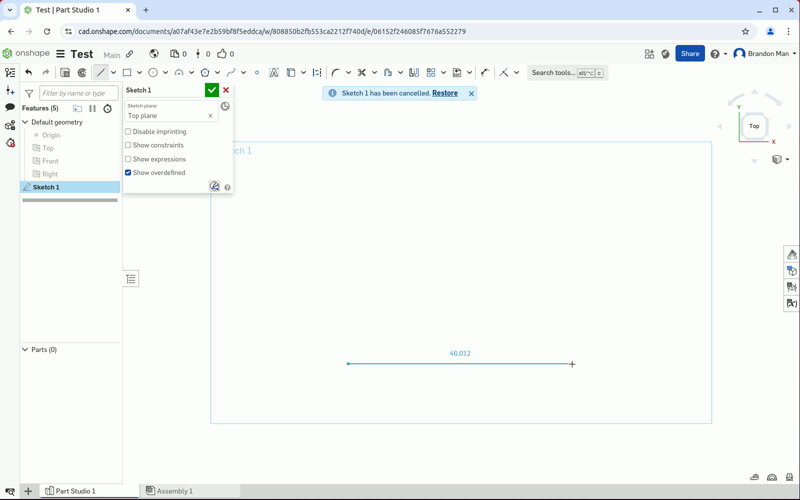
key_down(shift)
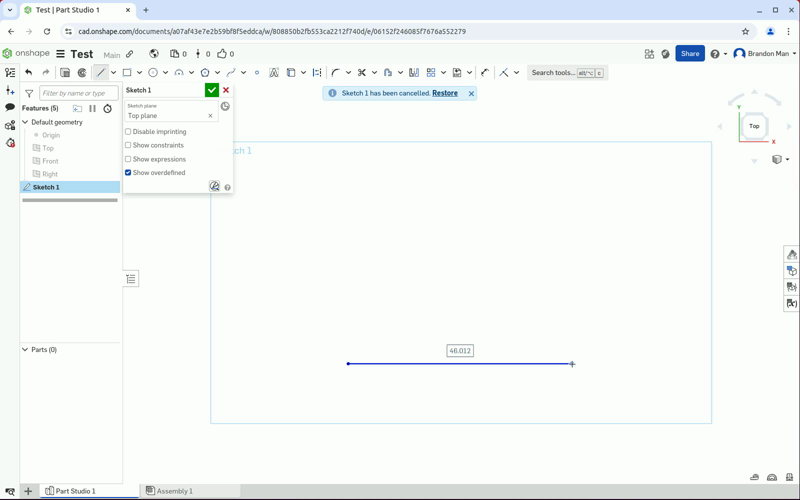
mouse_move(572, 201)
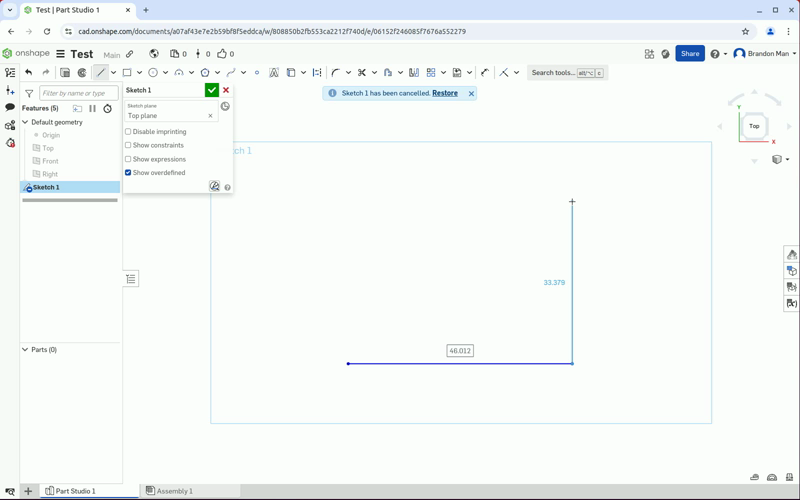
click(572, 201)
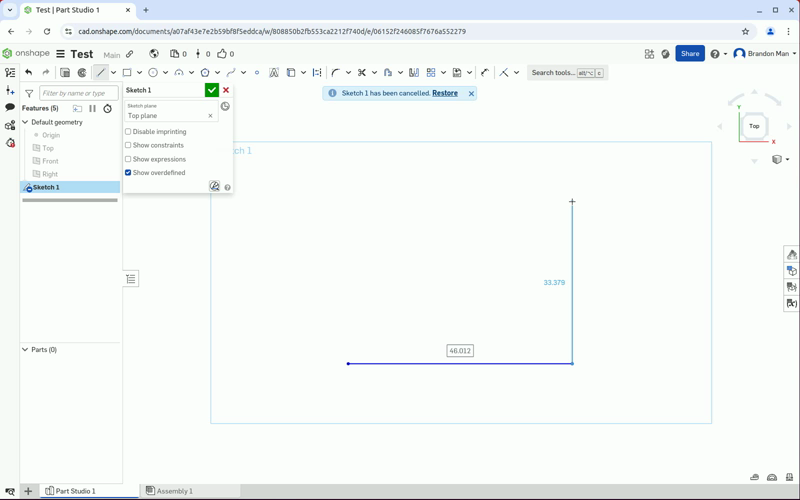
key_up(shift)
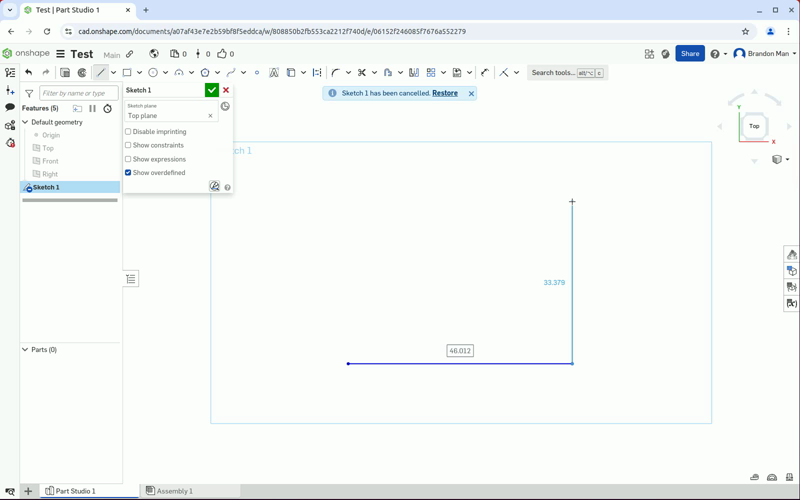
key_down(shift)
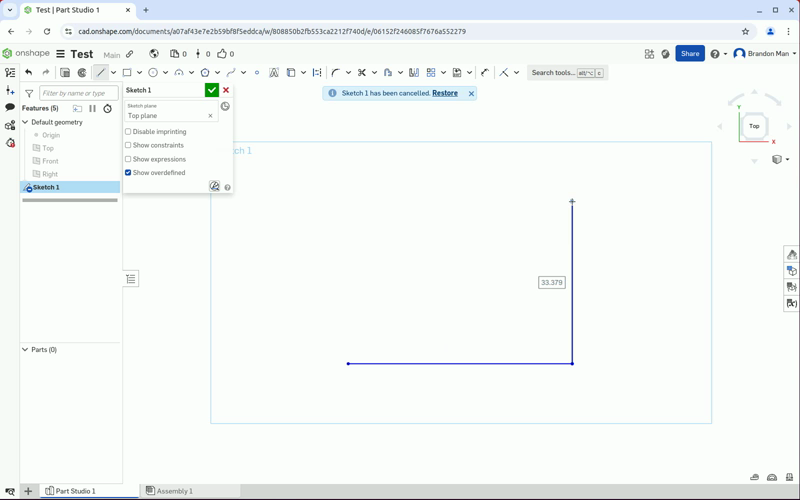
mouse_move(348, 201)
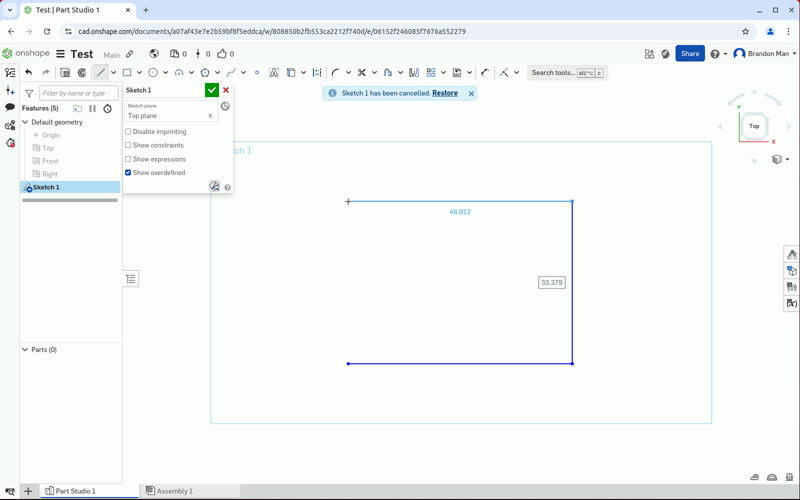
click(348, 201)
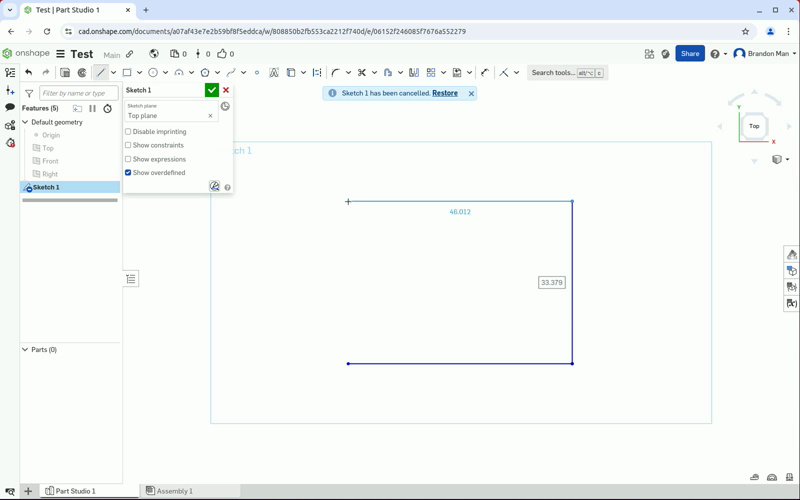
key_up(shift)
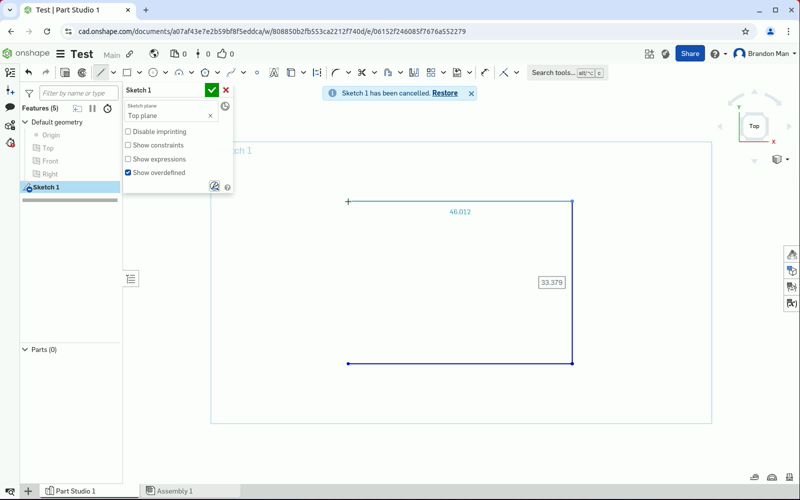
key_down(shift)
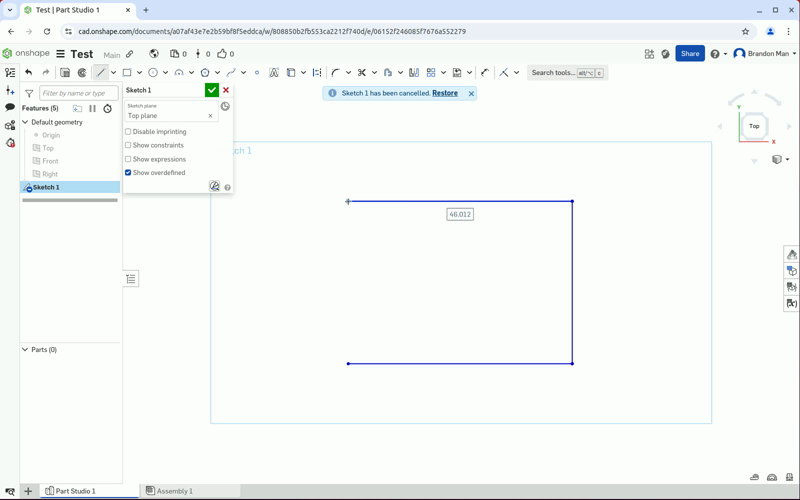
mouse_move(348, 363)
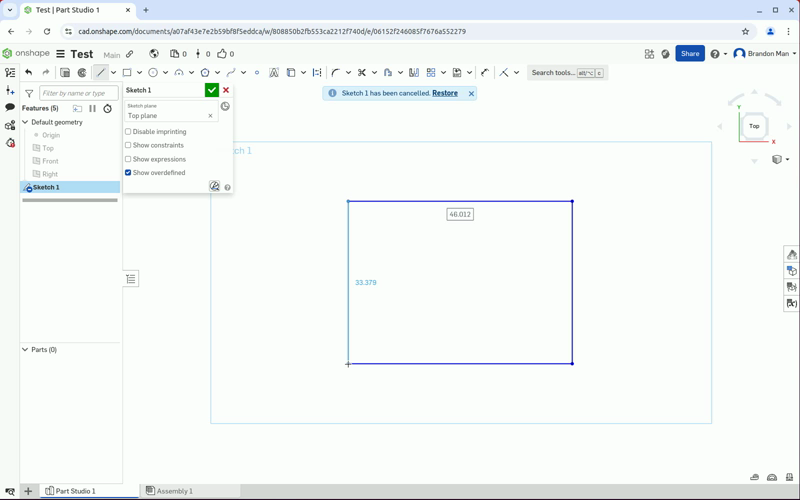
key_up(shift)
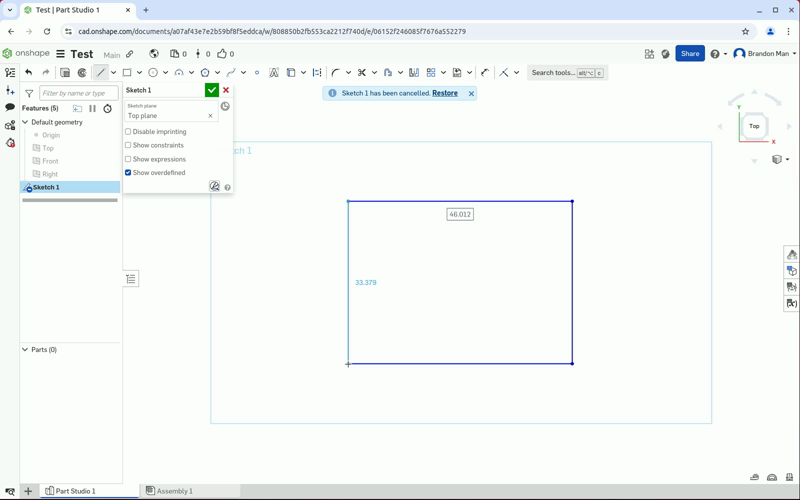
click(348, 363)
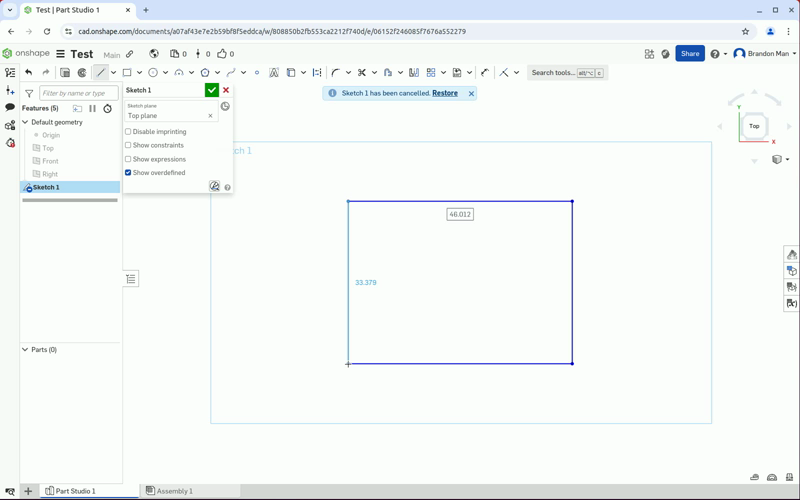
key(esc)
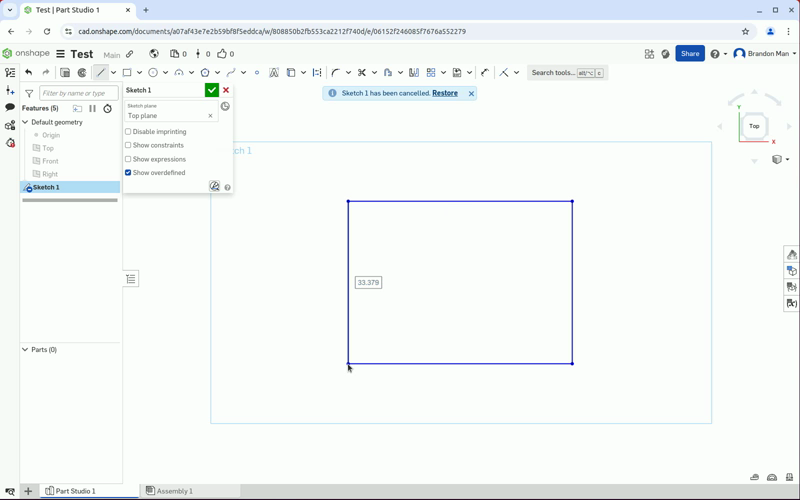
key(l)
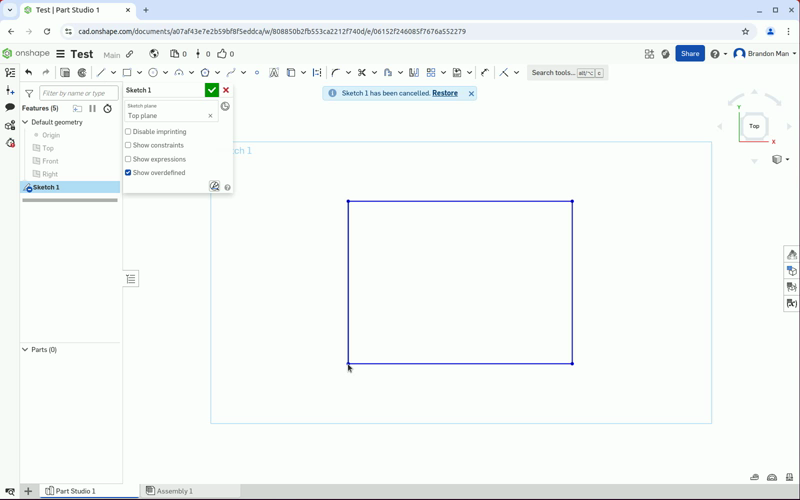
key_down(shift)
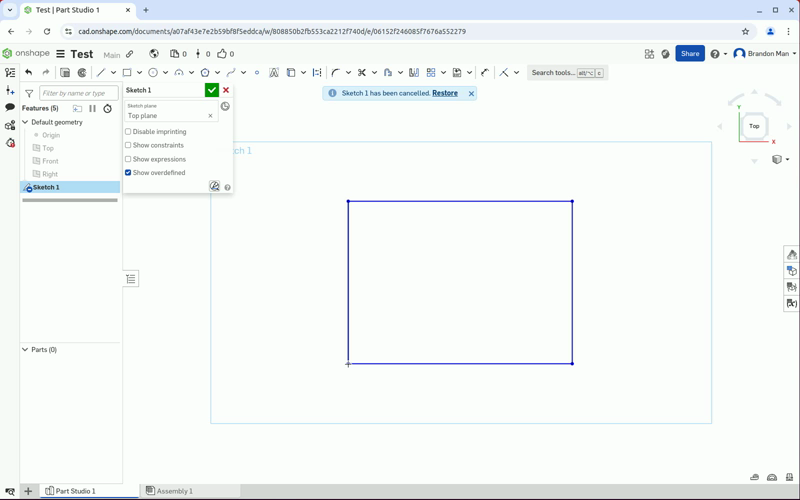
mouse_move(362, 345)
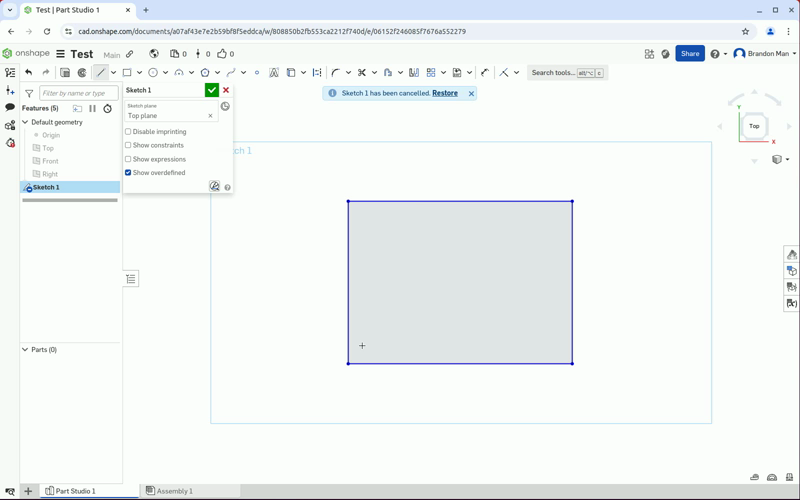
click(362, 345)
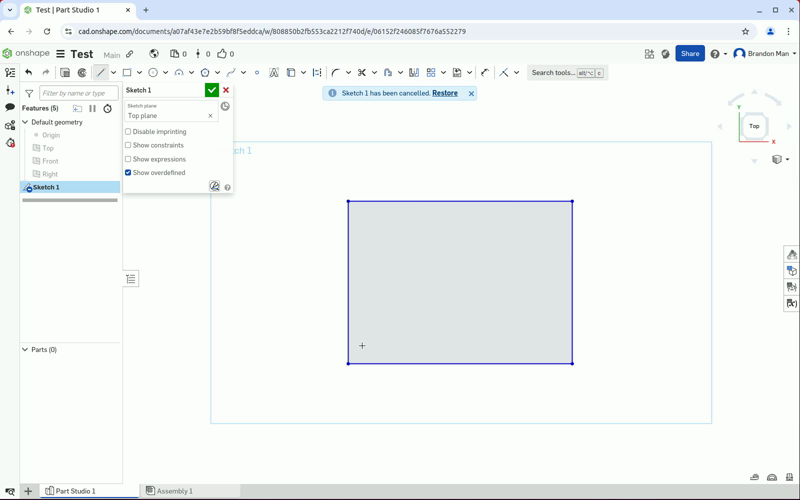
key_up(shift)
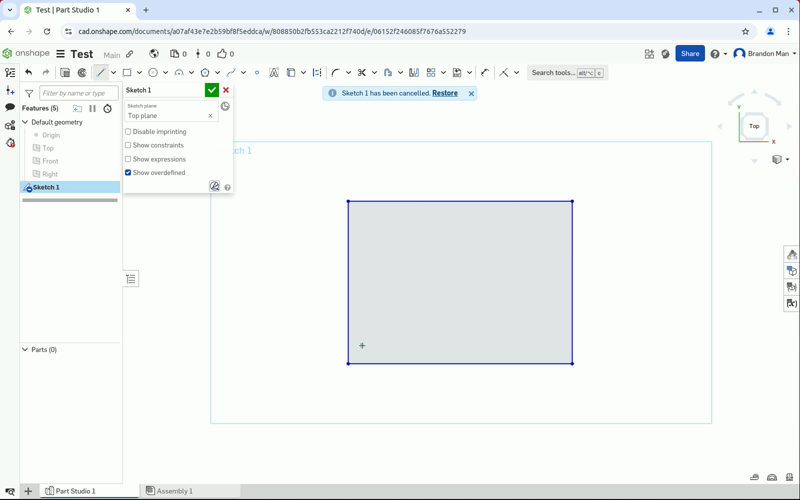
key_down(shift)
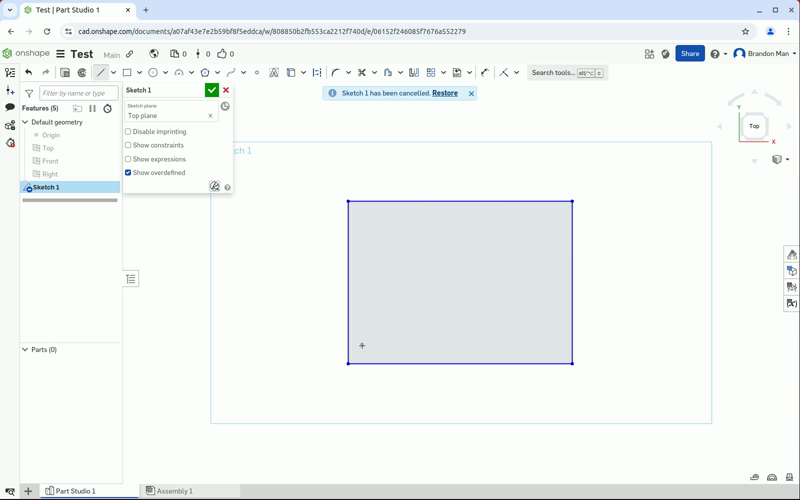
mouse_move(558, 345)
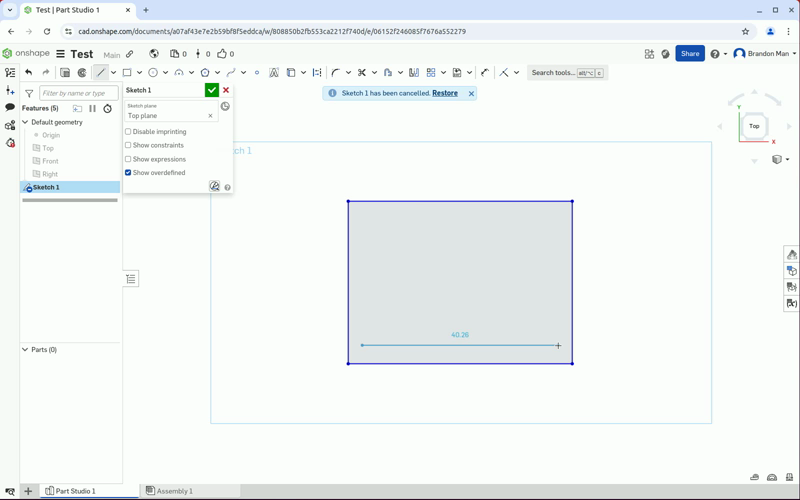
click(558, 345)
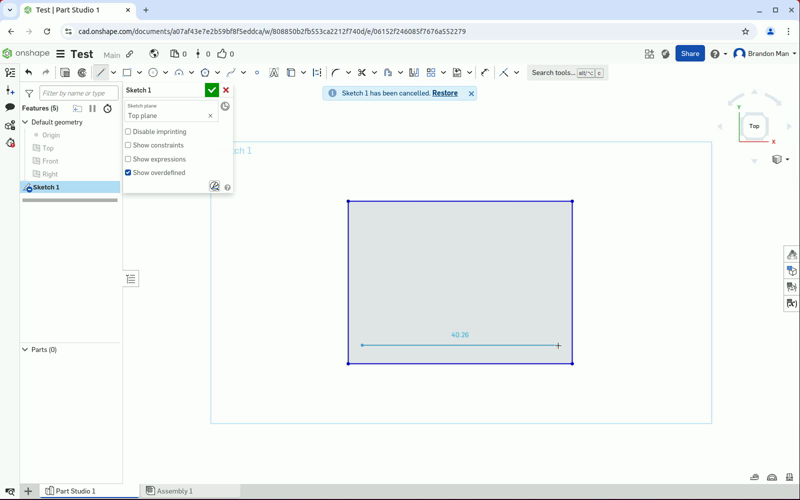
key_up(shift)
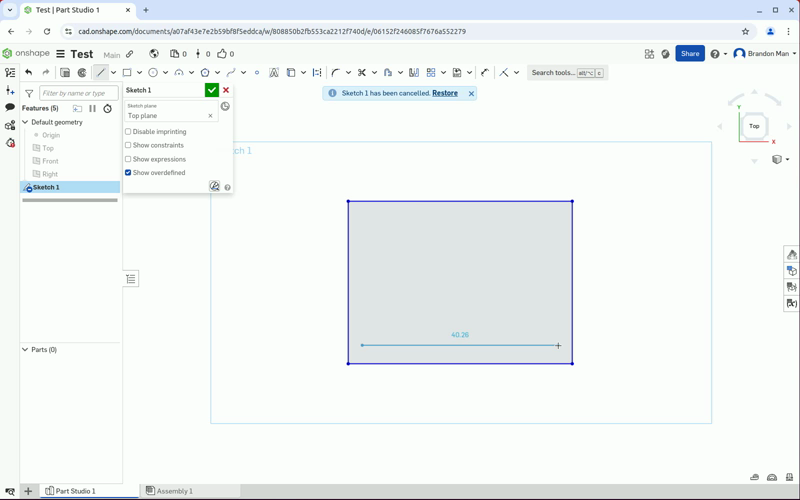
key_down(shift)
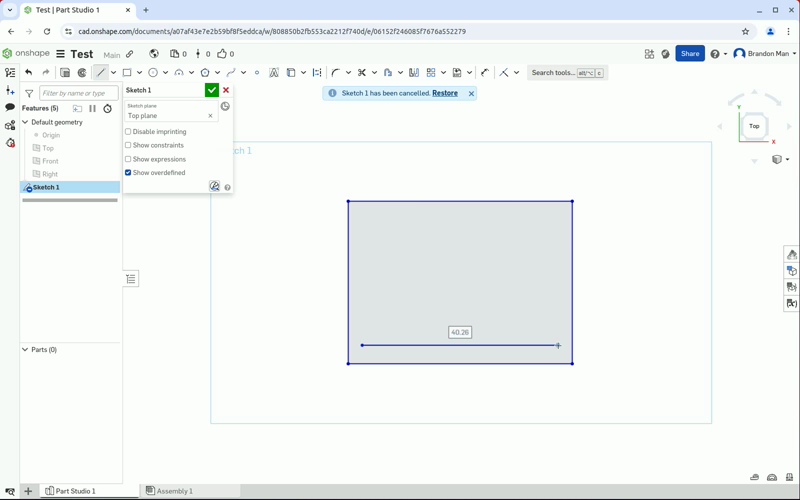
mouse_move(558, 222)
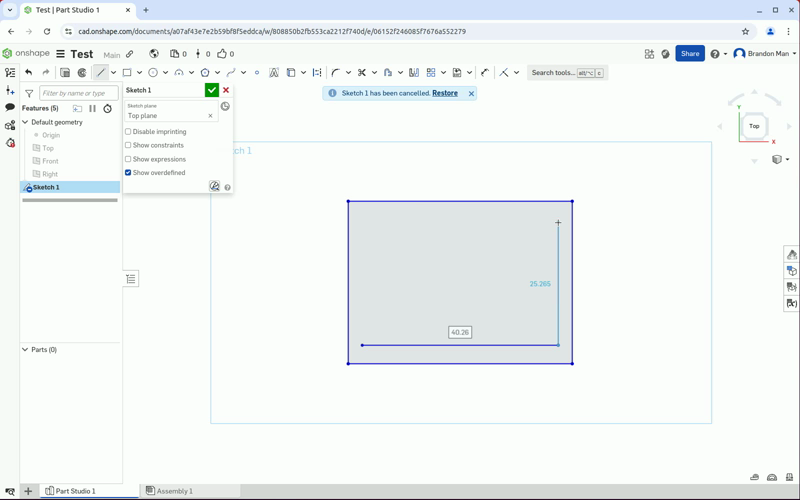
click(558, 222)
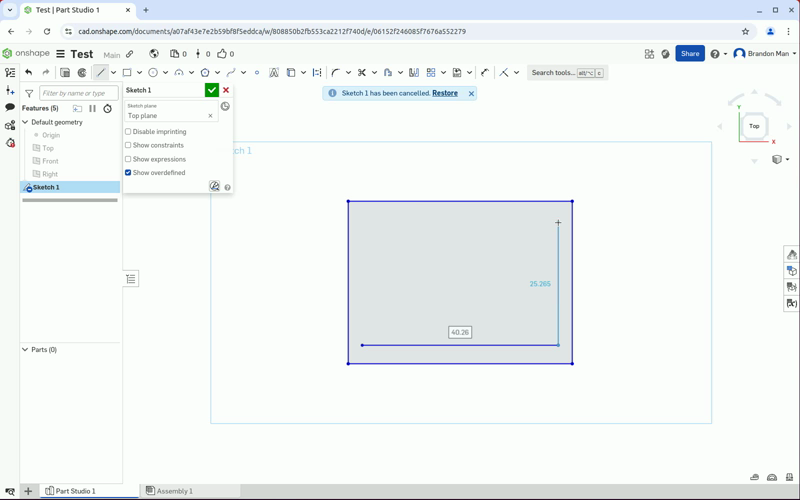
key_up(shift)
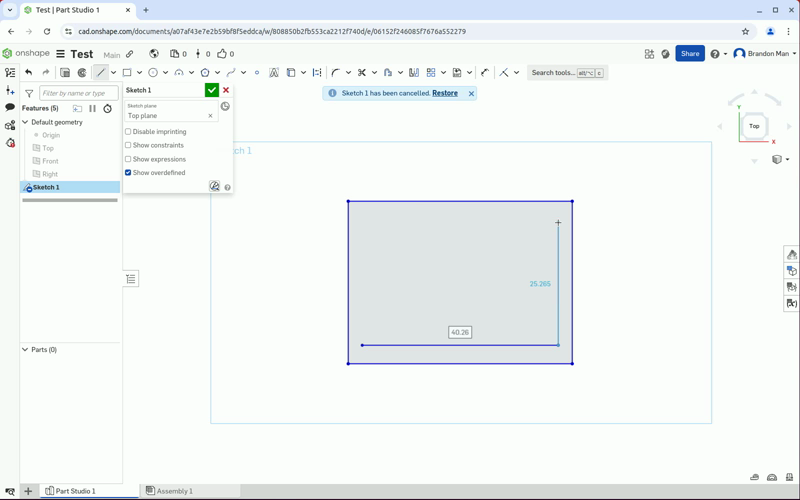
key_down(shift)
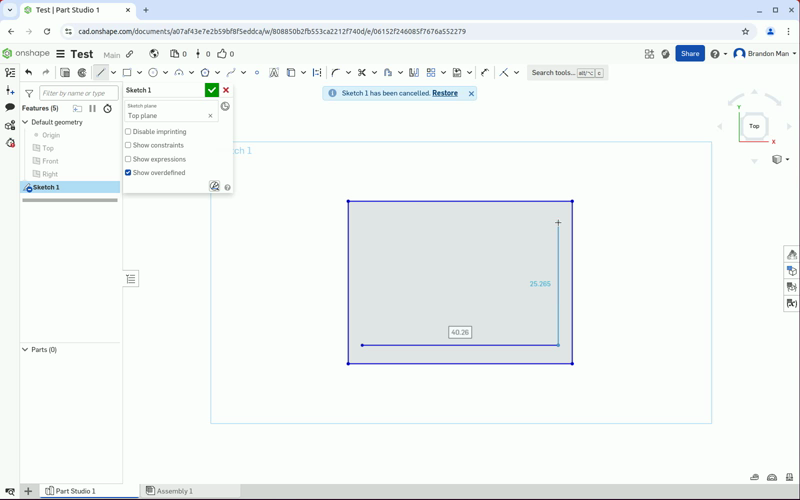
mouse_move(362, 222)
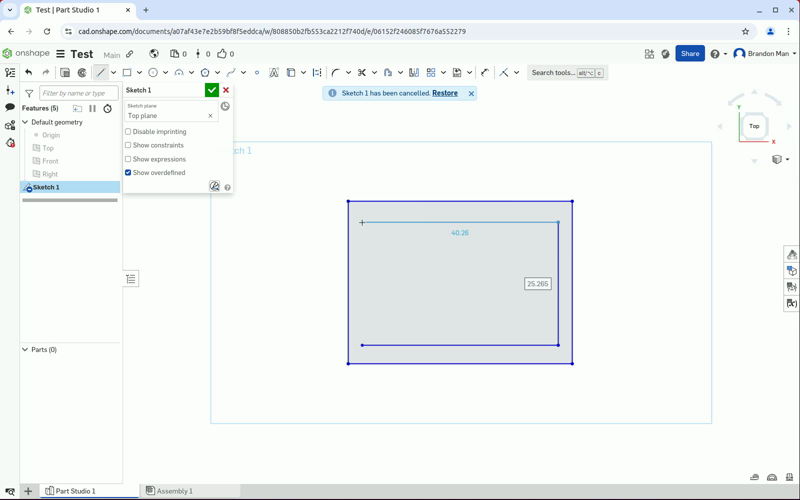
click(362, 222)
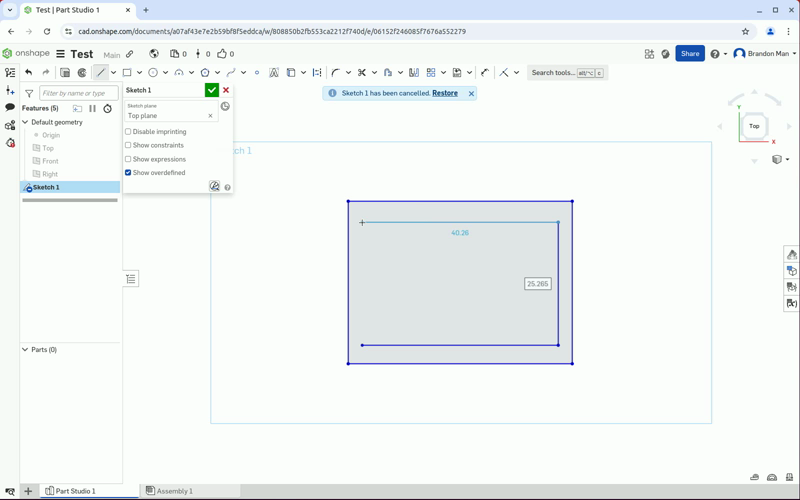
key_up(shift)
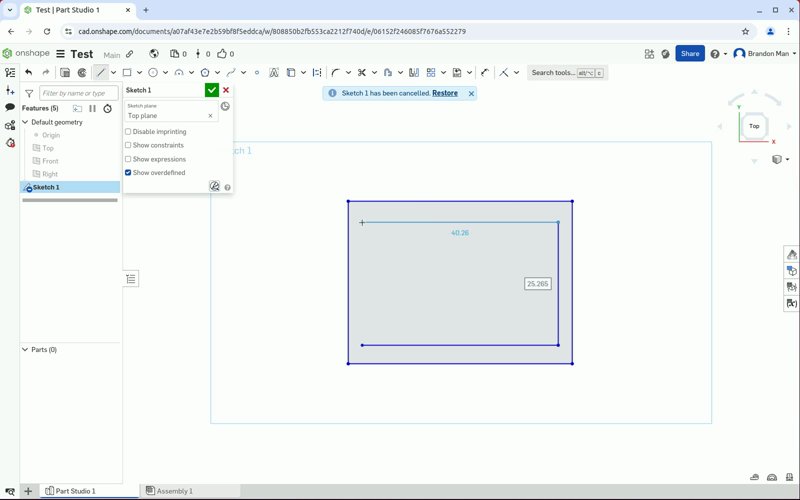
key_down(shift)
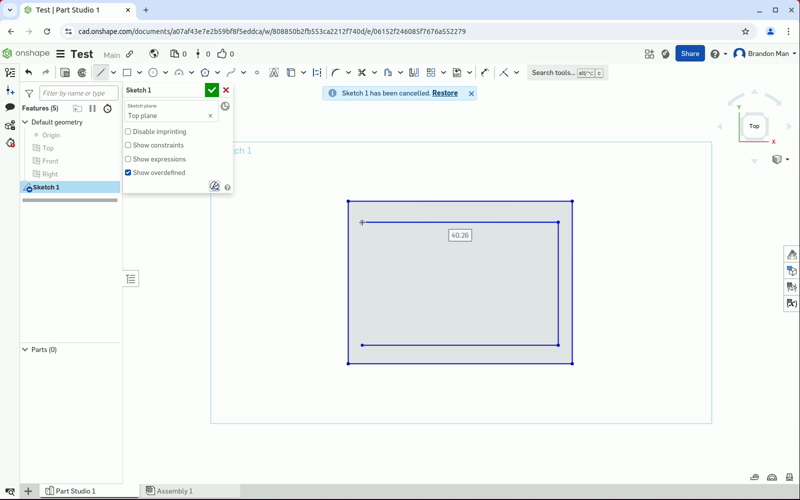
mouse_move(362, 345)
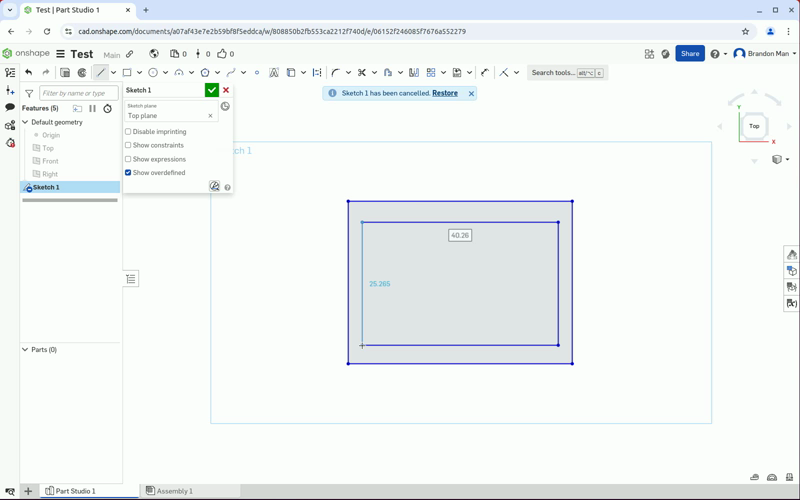
key_up(shift)
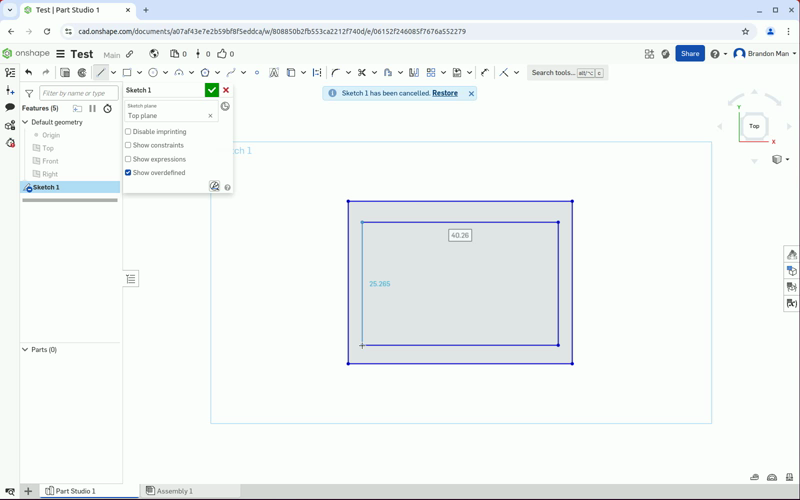
click(362, 345)
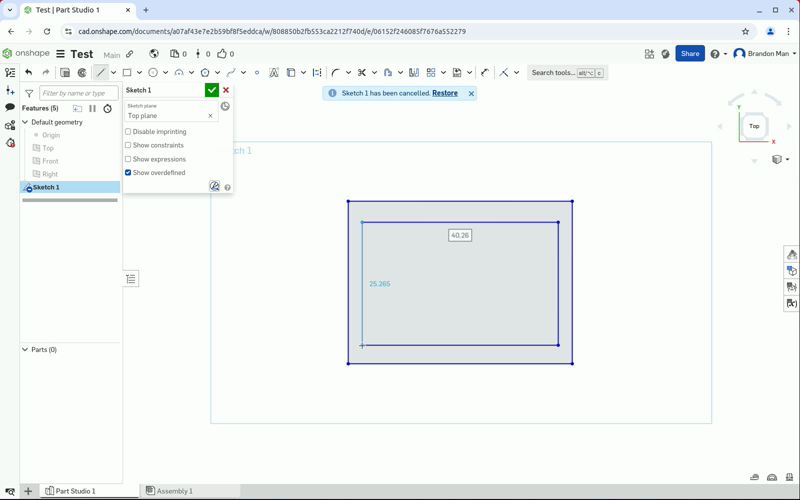
key(esc)
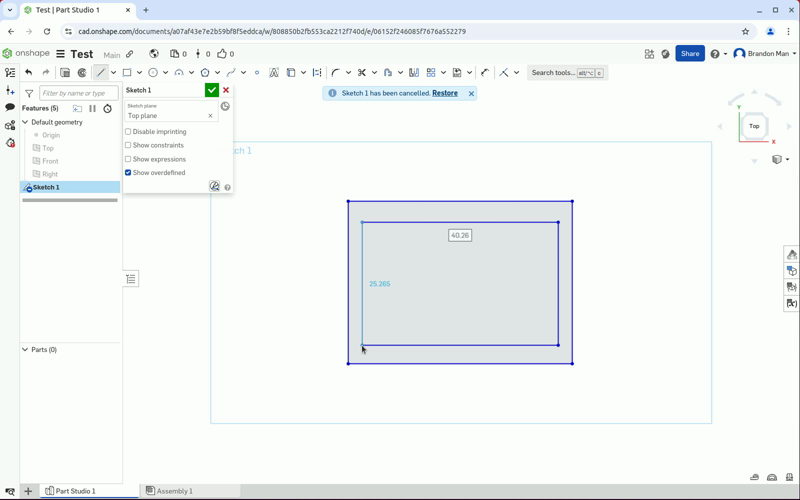
mouse_move(457, 355)
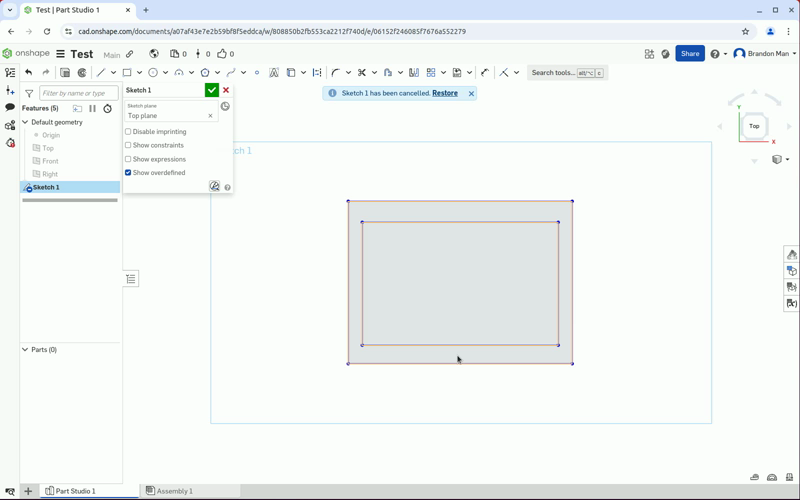
click(457, 355)
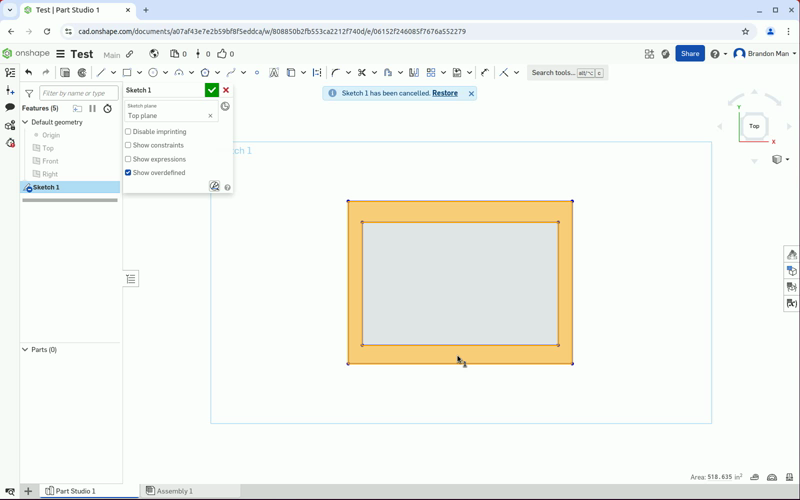
mouse_move(73, 352)
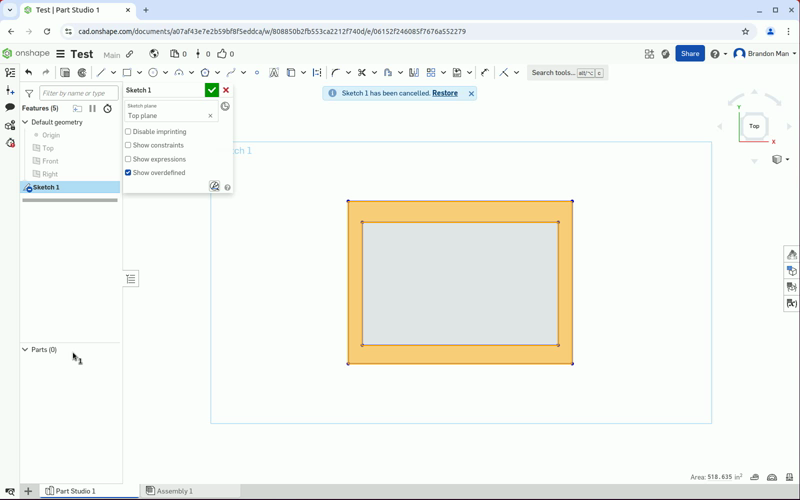
key(shift+y)
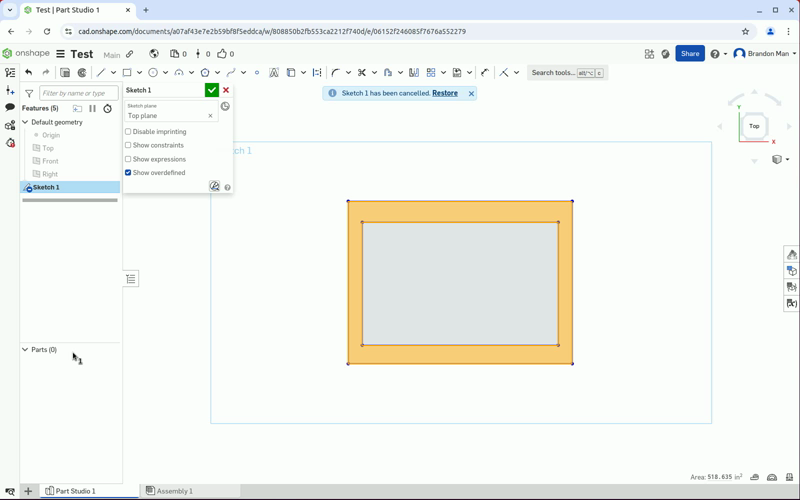
key(shift+e)
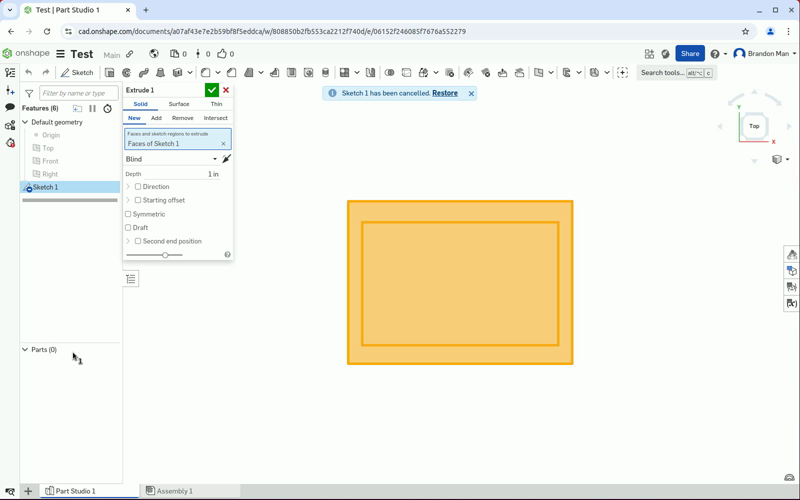
mouse_move(143, 106)
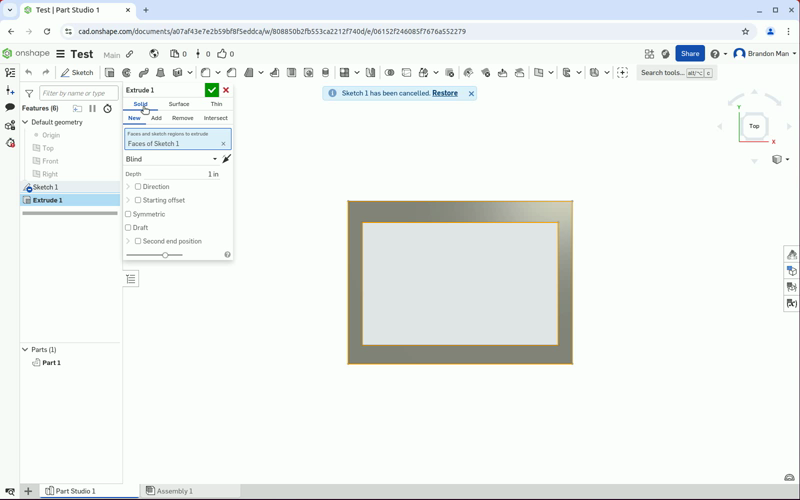
click(143, 106)
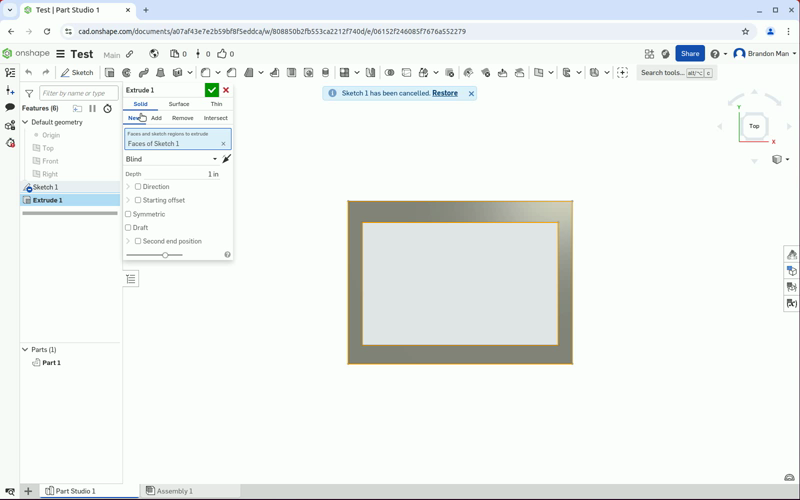
mouse_move(137, 120)
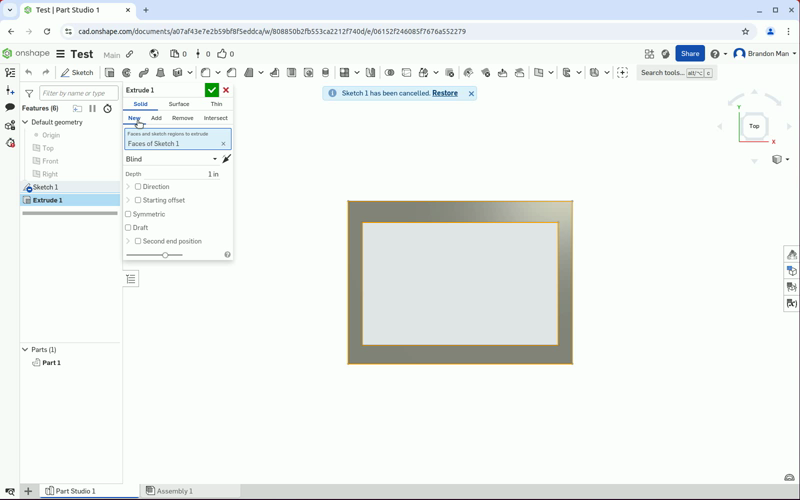
click(137, 120)
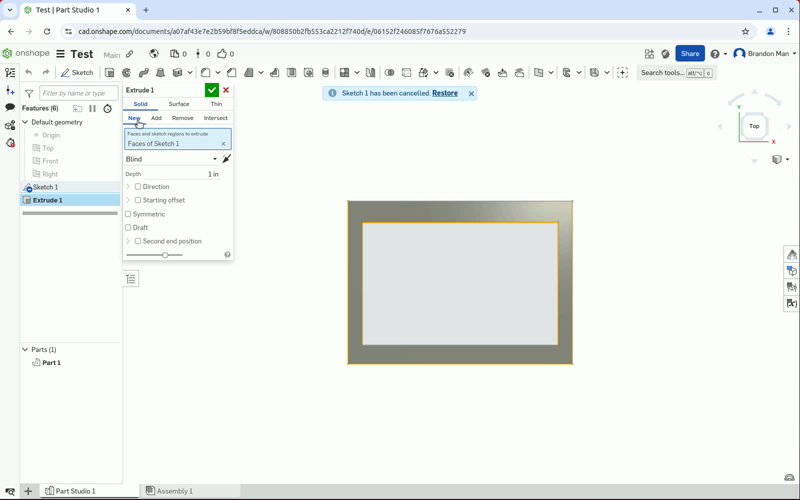
key(tab, 4)
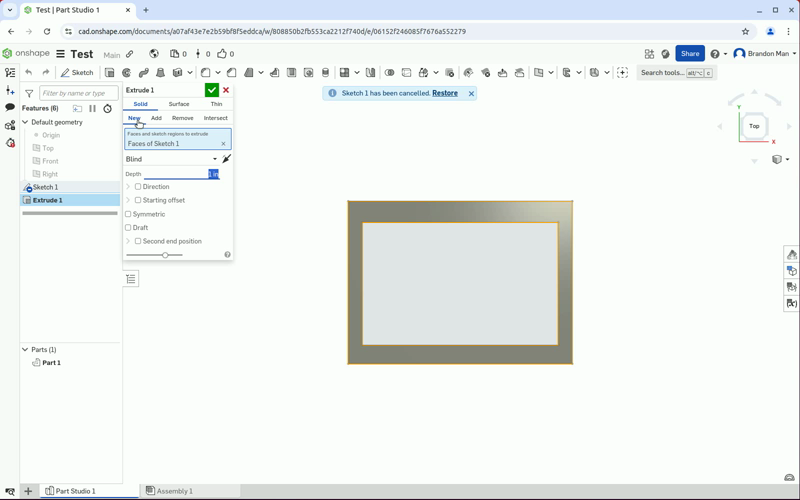
text(12.517)
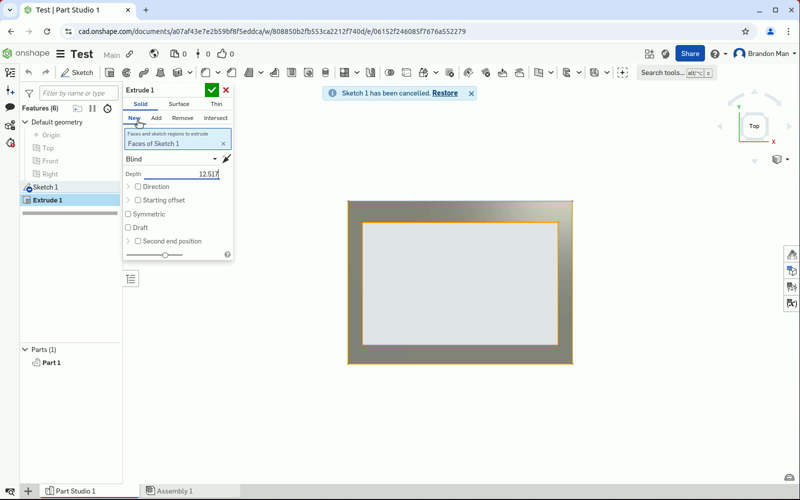
key(enter)
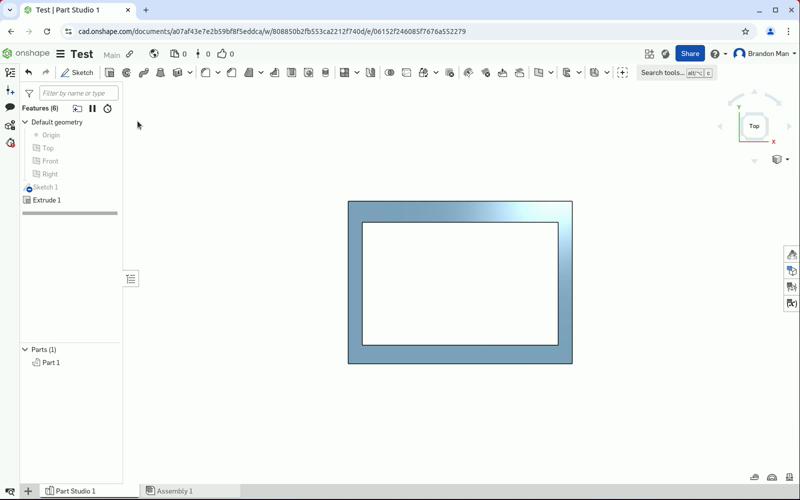
key(shift+h)
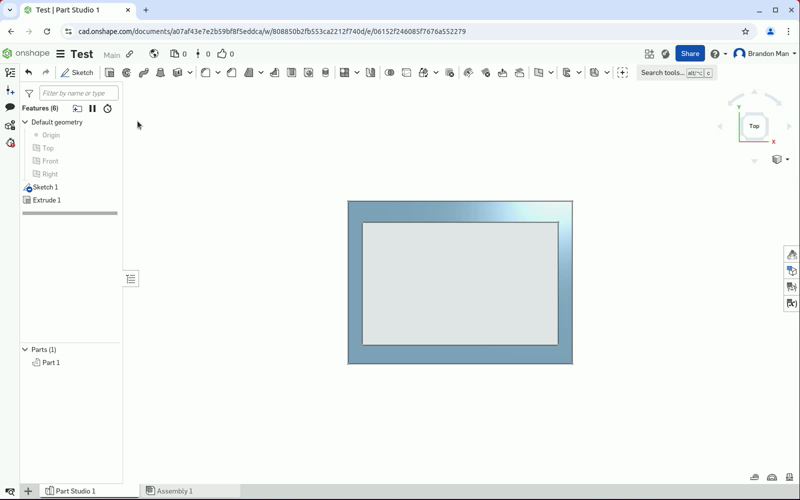
key(shift+h)
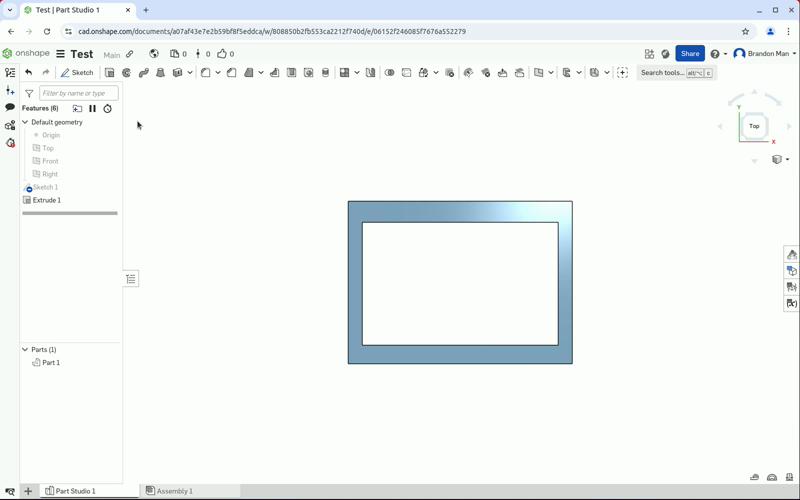
mouse_move(73, 189)
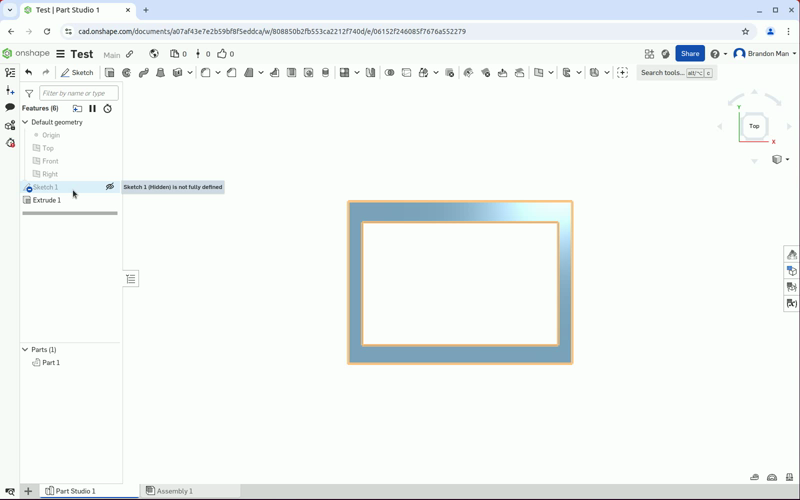
click(73, 189)
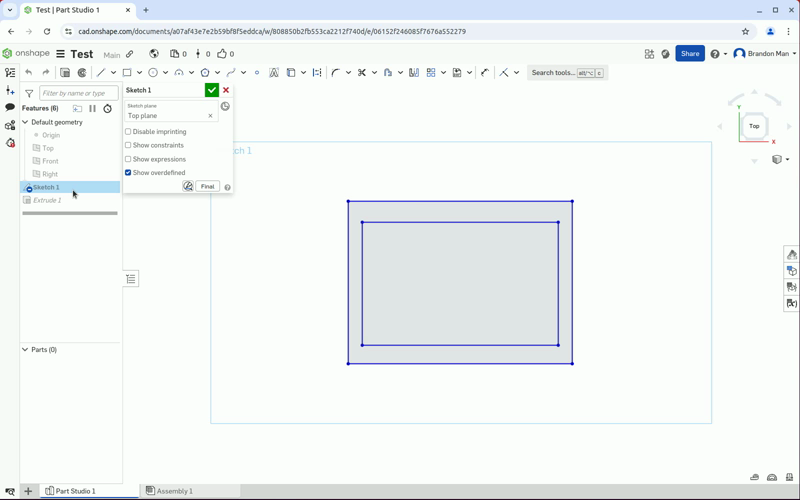
mouse_move(229, 92)
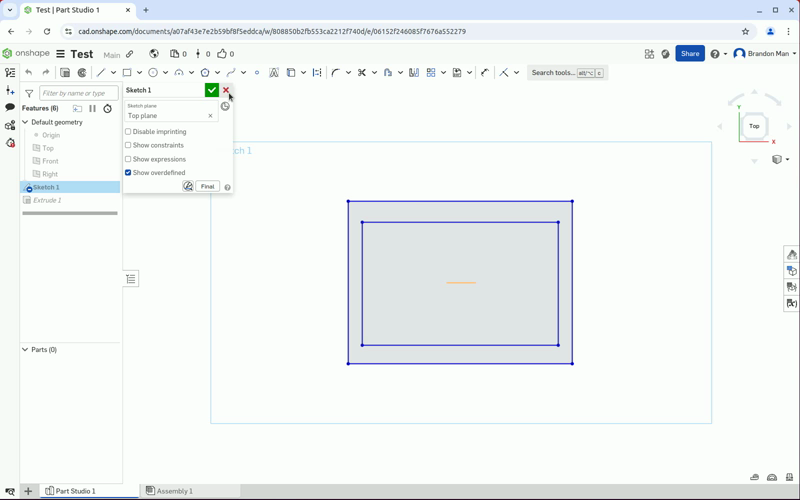
click(229, 92)
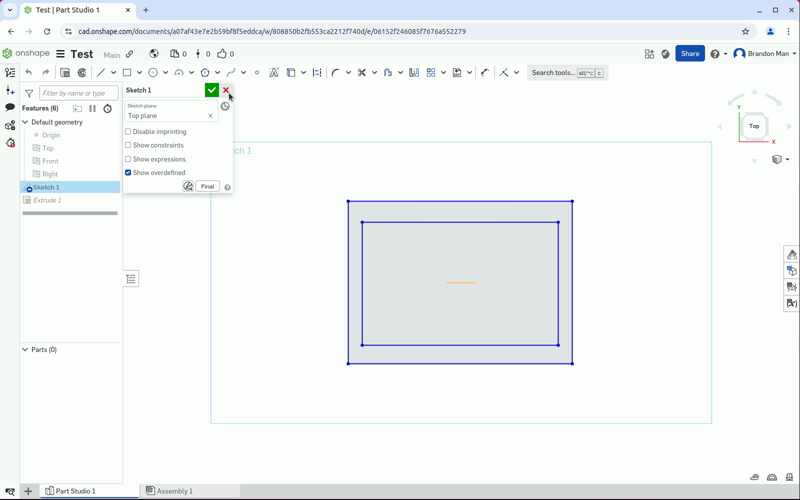
key(shift+s)
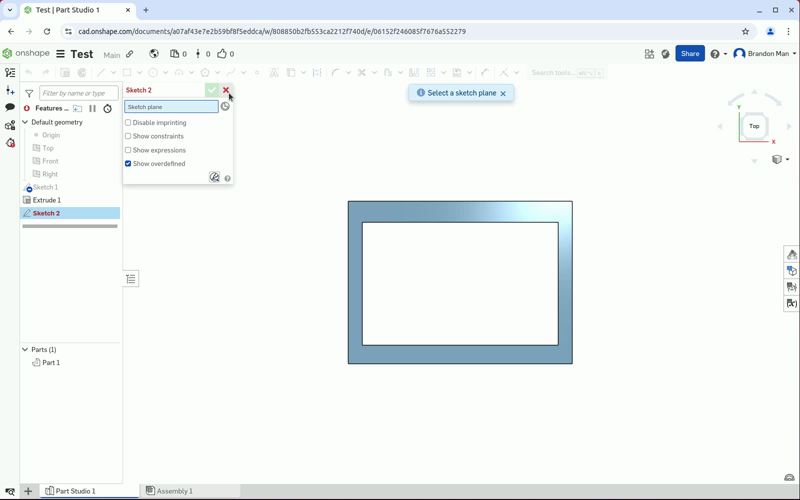
mouse_move(73, 150)
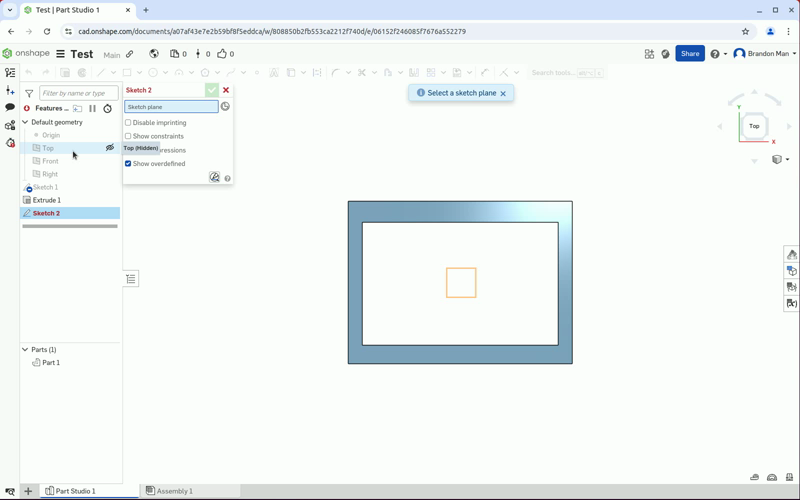
click(73, 150)
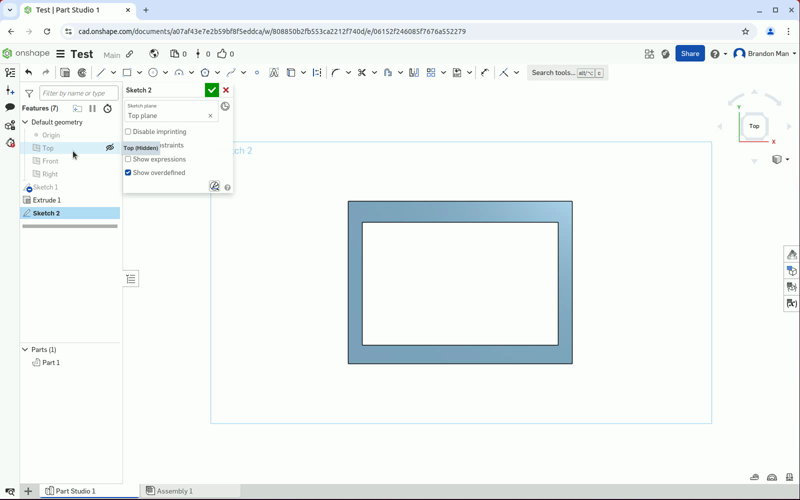
mouse_move(73, 352)
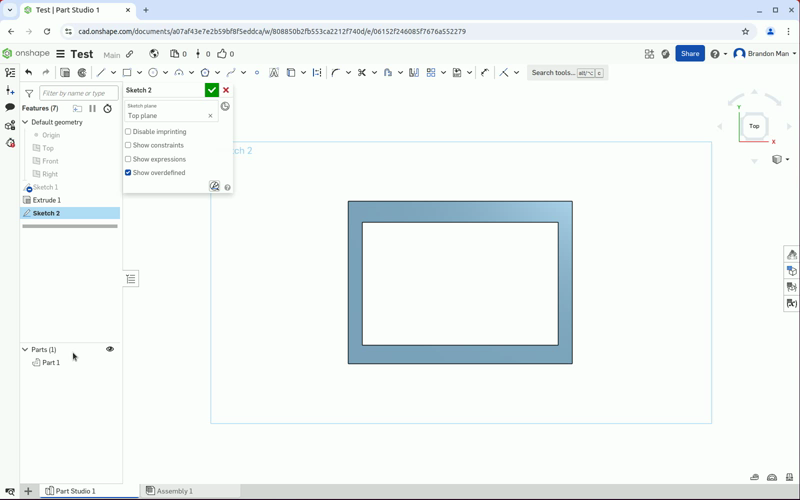
key(y)
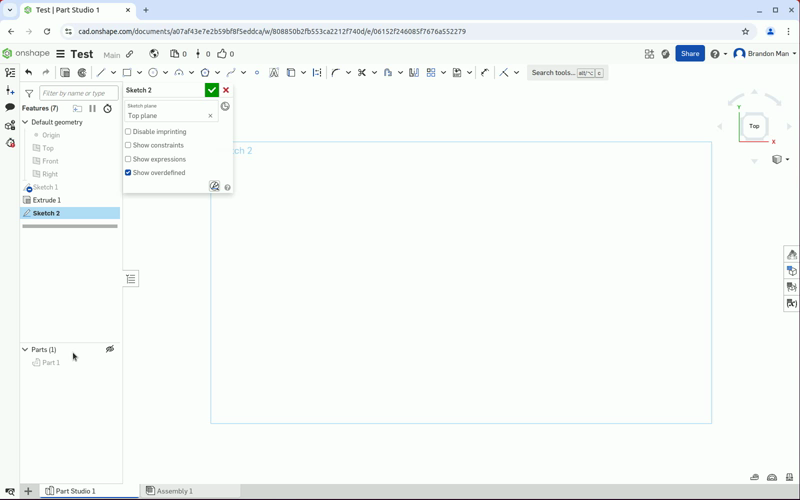
key(l)
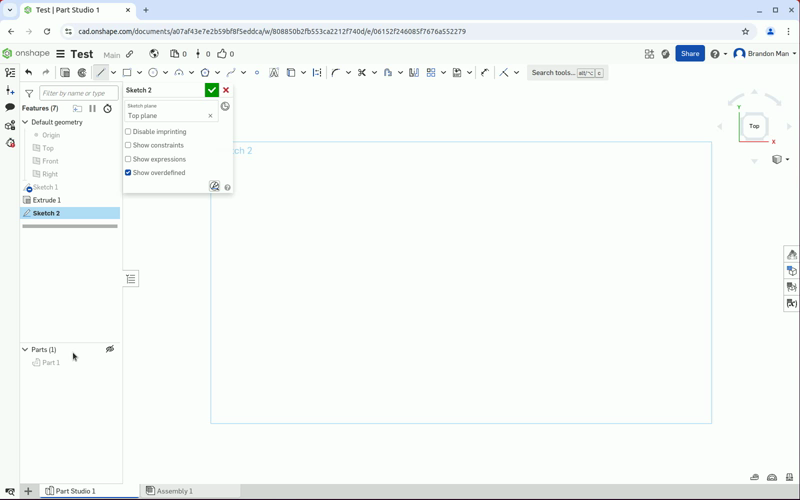
key_down(shift)
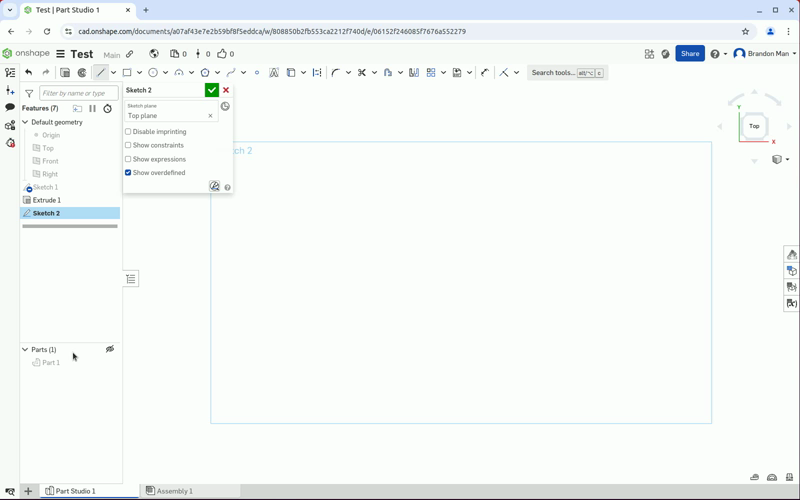
mouse_move(362, 343)
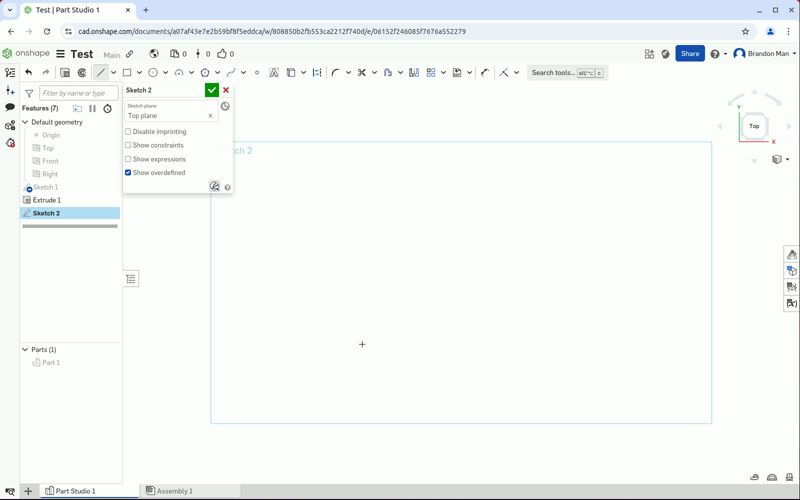
click(362, 343)
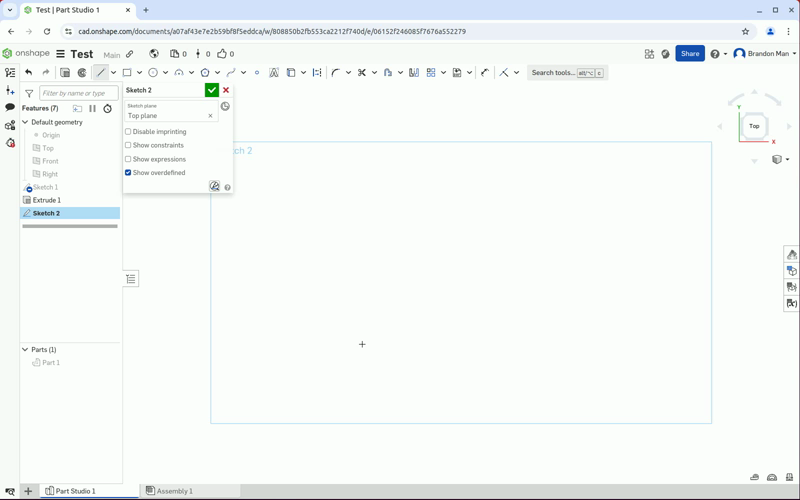
key_up(shift)
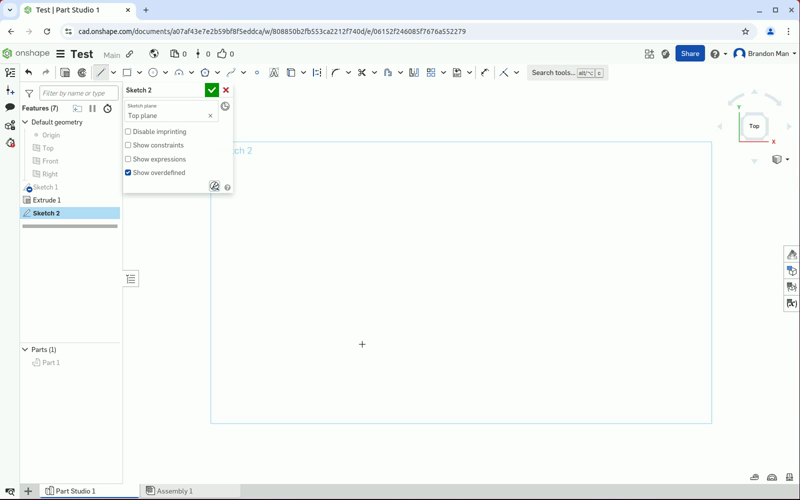
key_down(shift)
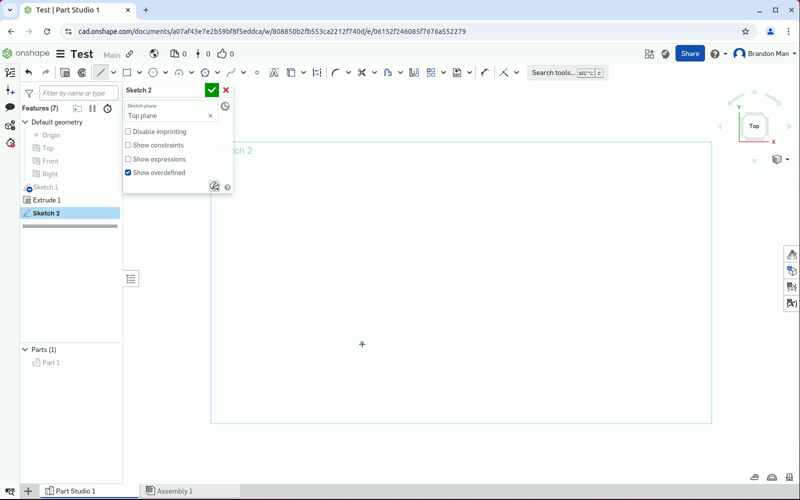
mouse_move(559, 343)
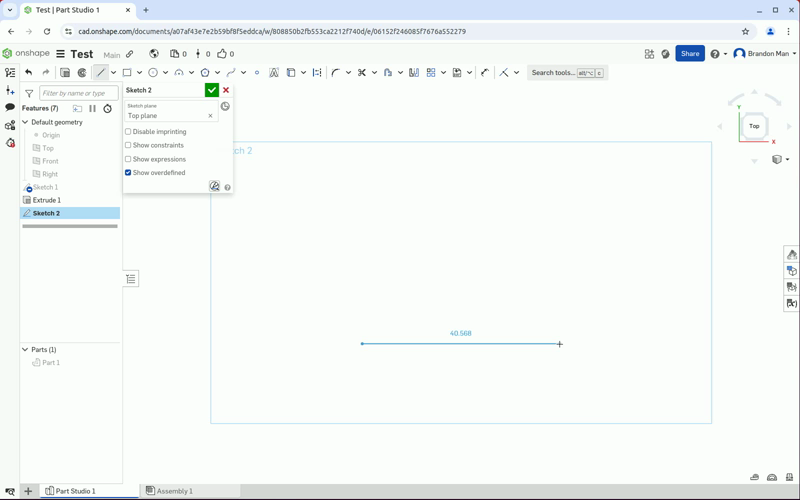
click(559, 343)
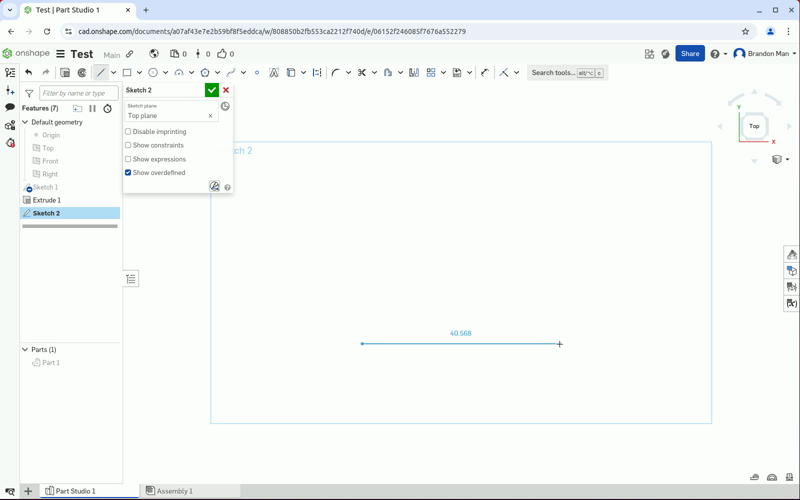
key_up(shift)
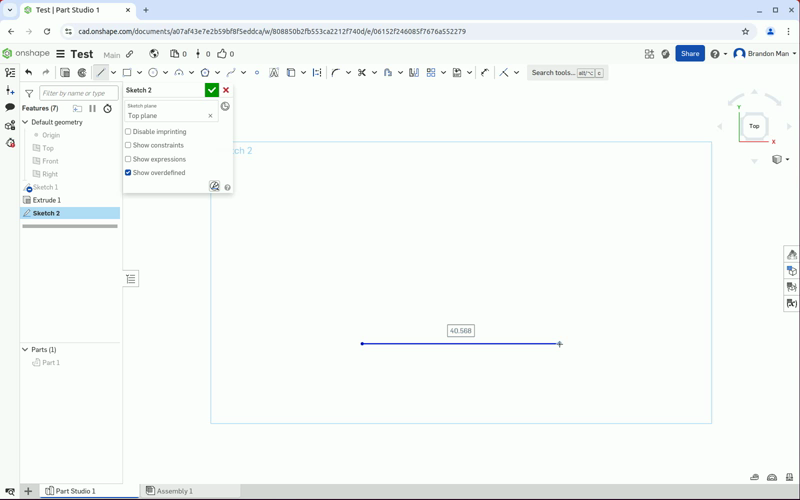
key_down(shift)
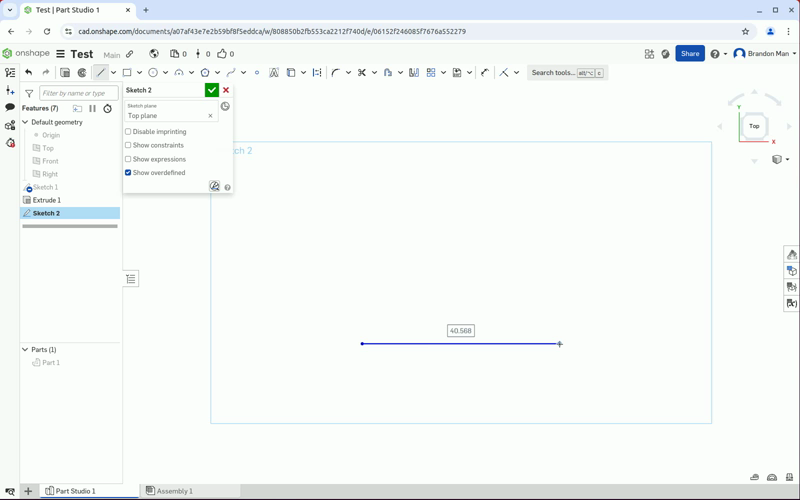
mouse_move(559, 221)
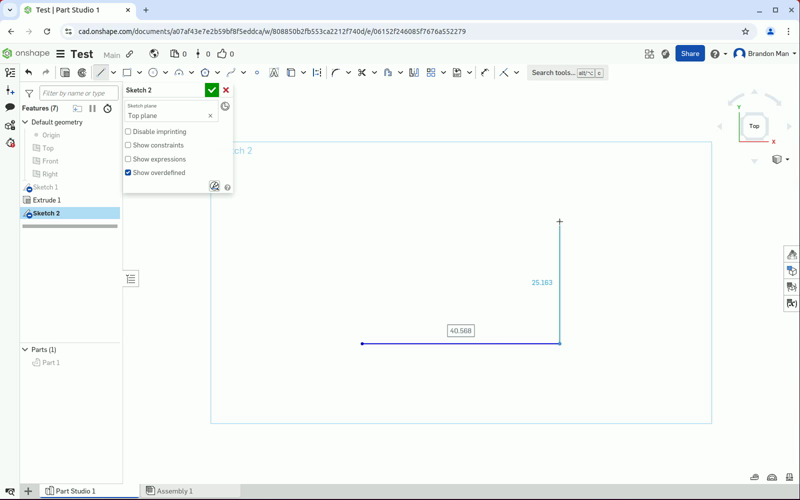
click(559, 221)
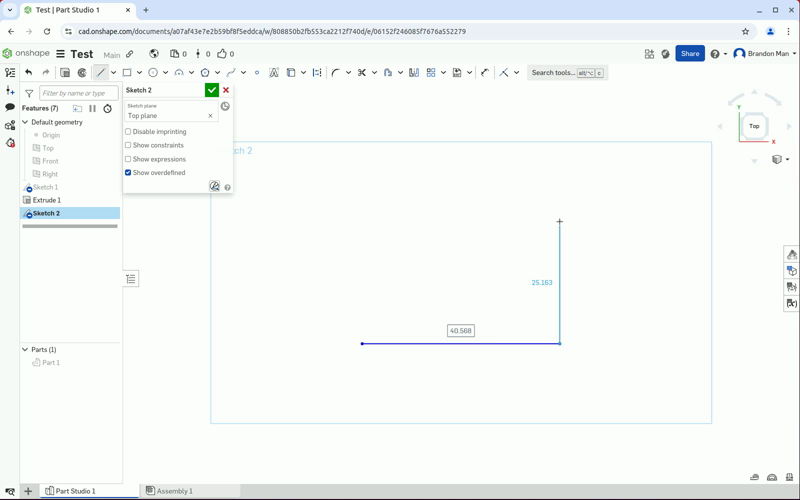
key_up(shift)
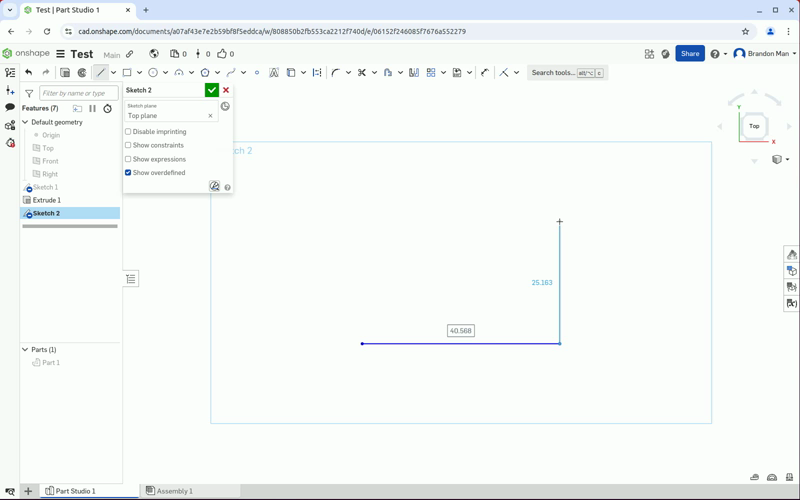
key_down(shift)
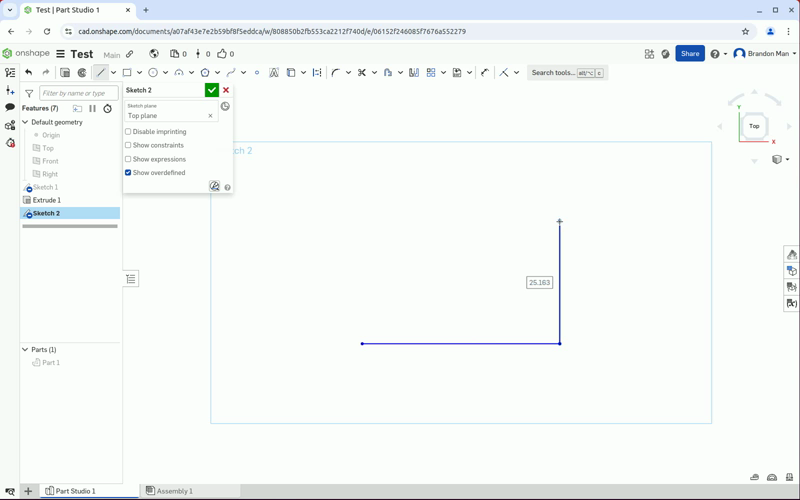
mouse_move(362, 221)
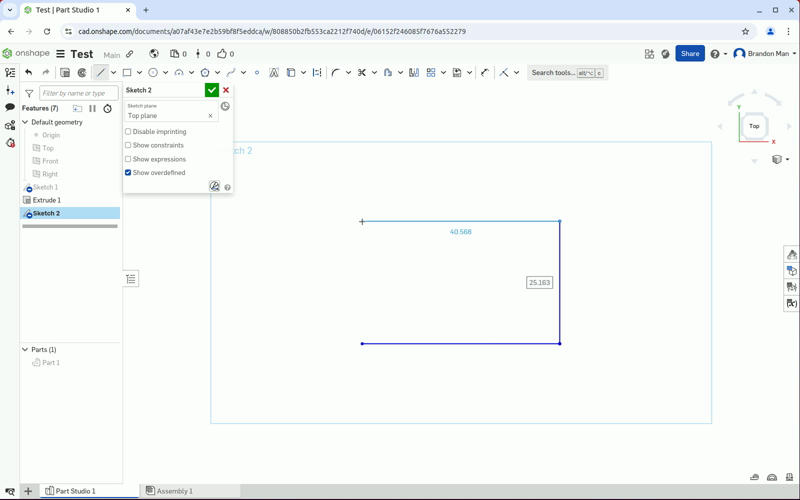
click(362, 221)
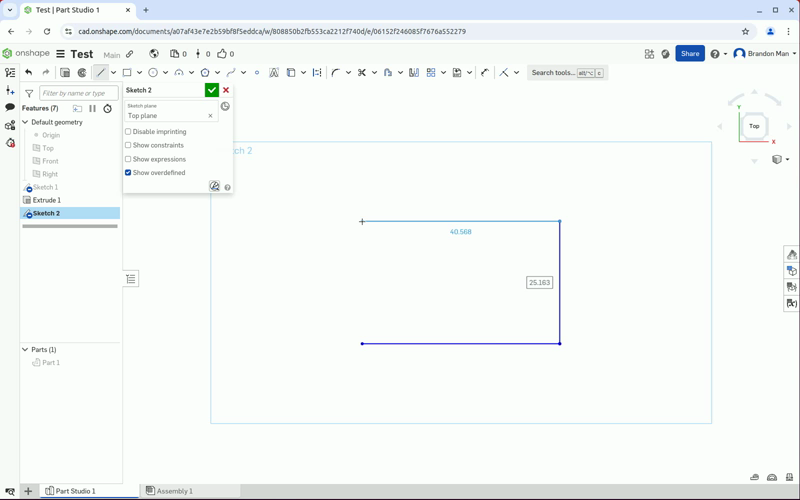
key_up(shift)
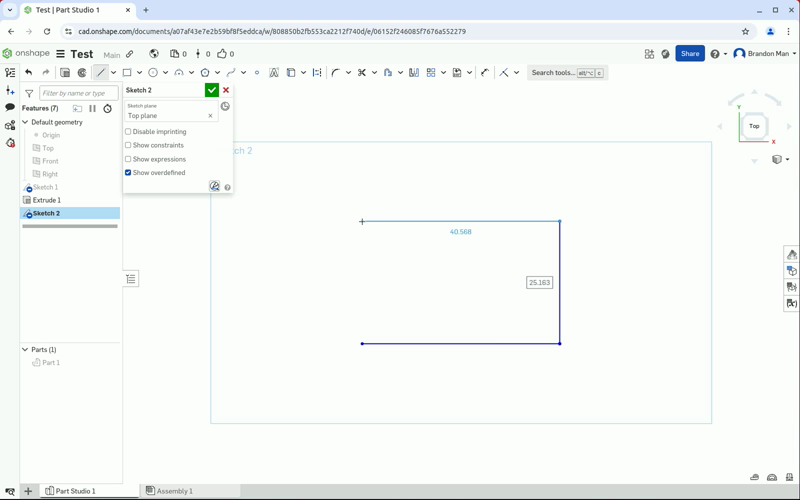
key_down(shift)
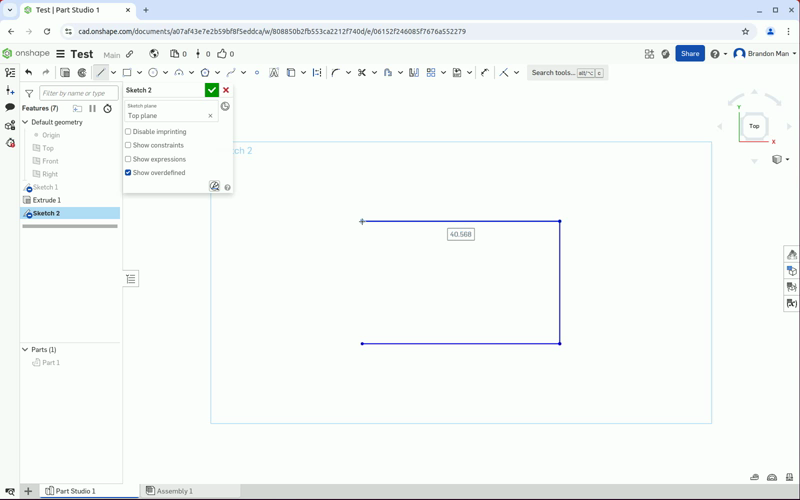
mouse_move(362, 343)
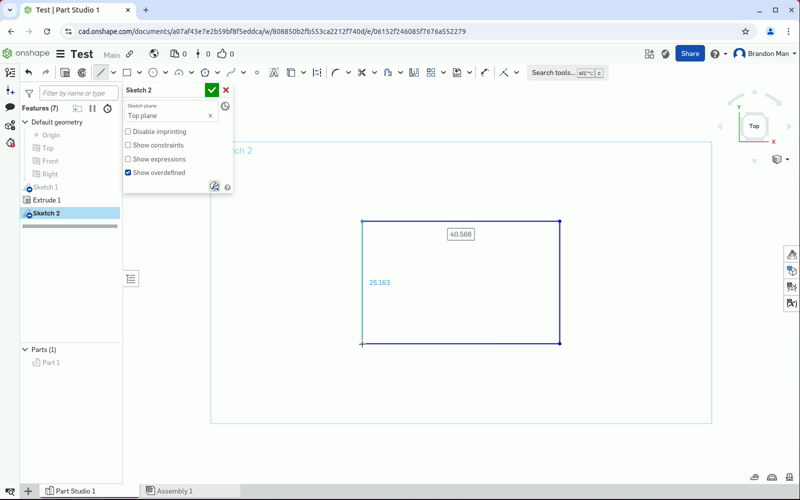
key_up(shift)
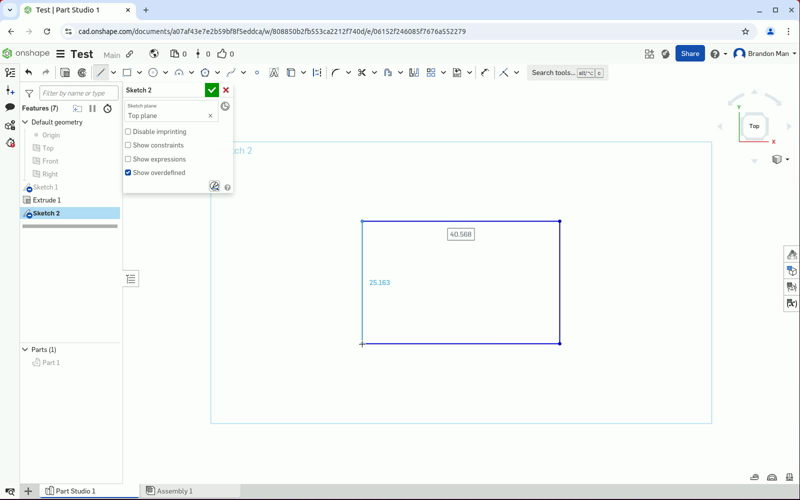
click(362, 343)
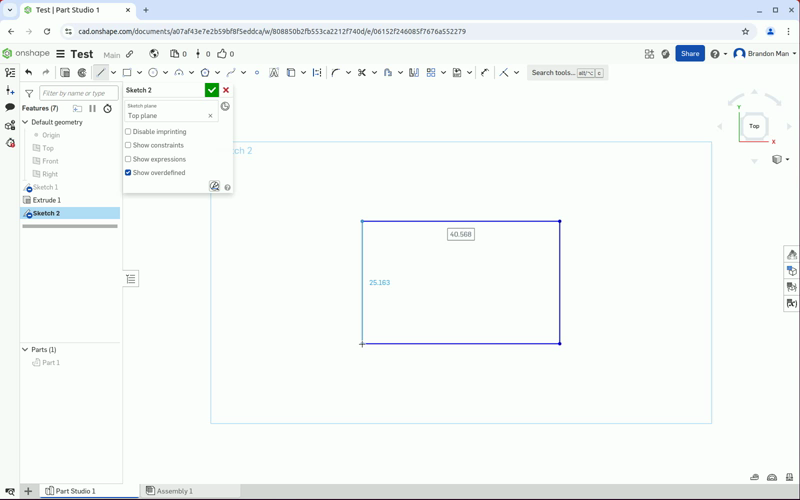
key(esc)
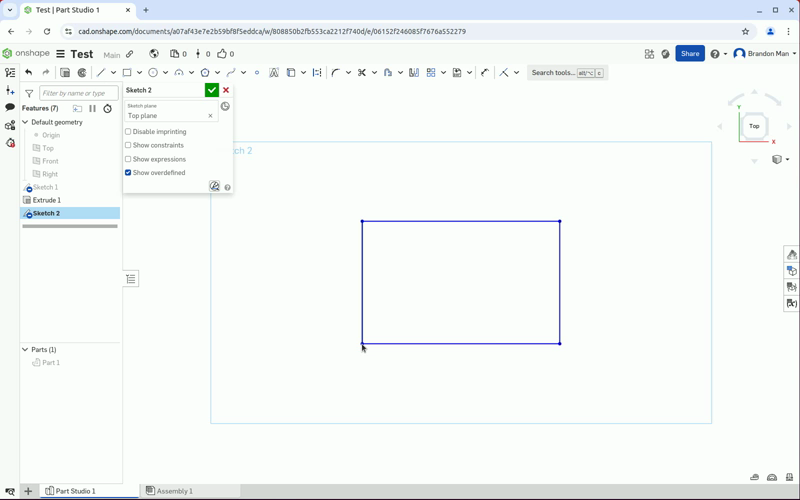
mouse_move(540, 257)
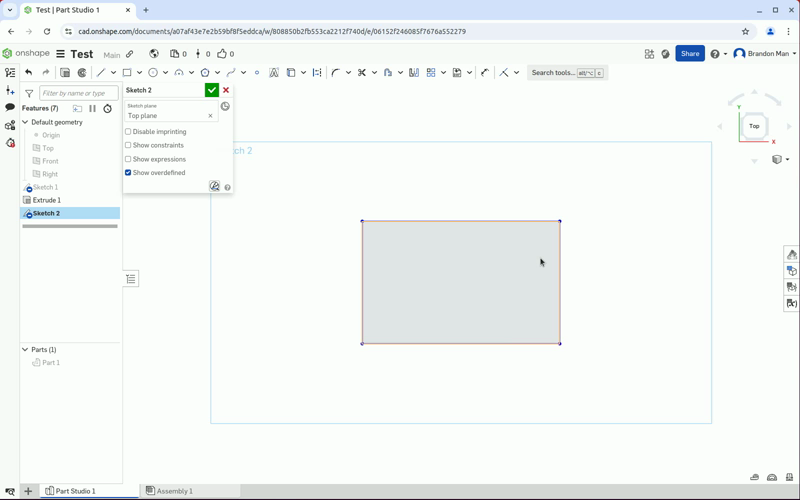
click(540, 257)
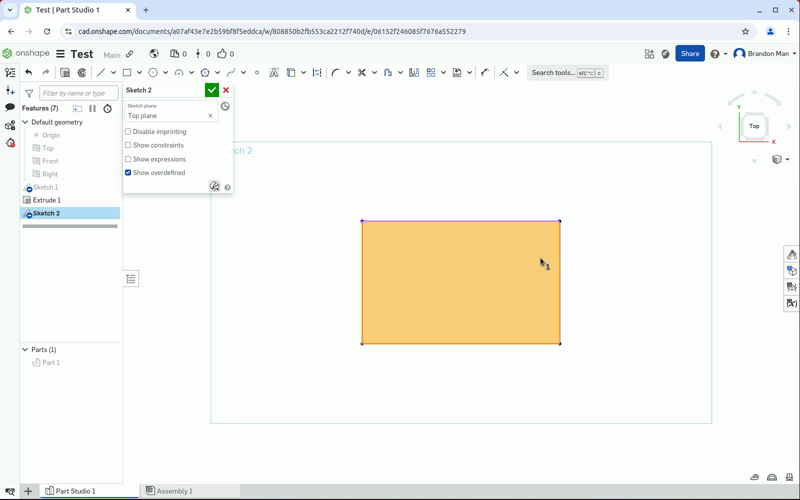
mouse_move(73, 352)
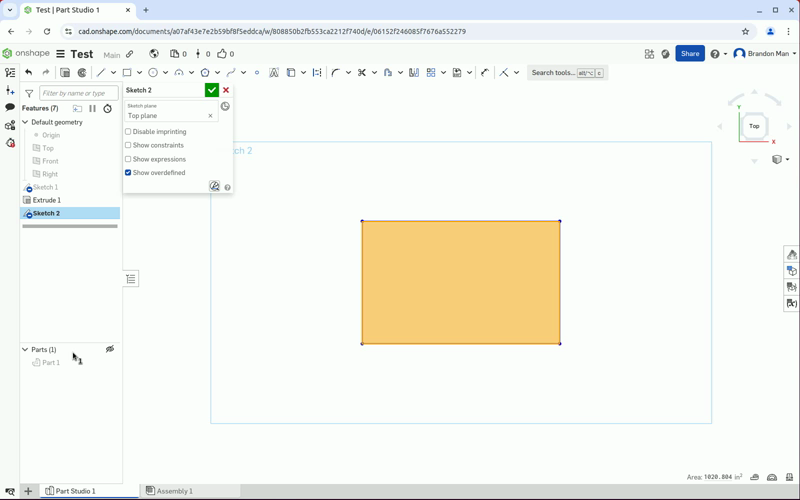
key(shift+y)
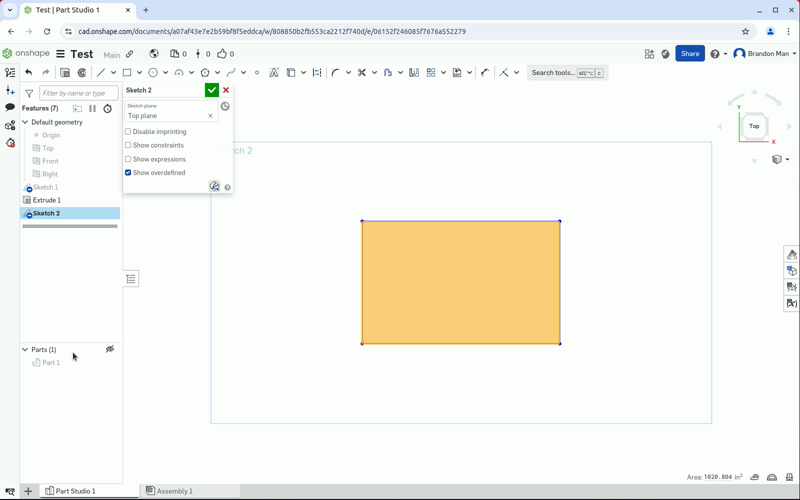
key(shift+e)
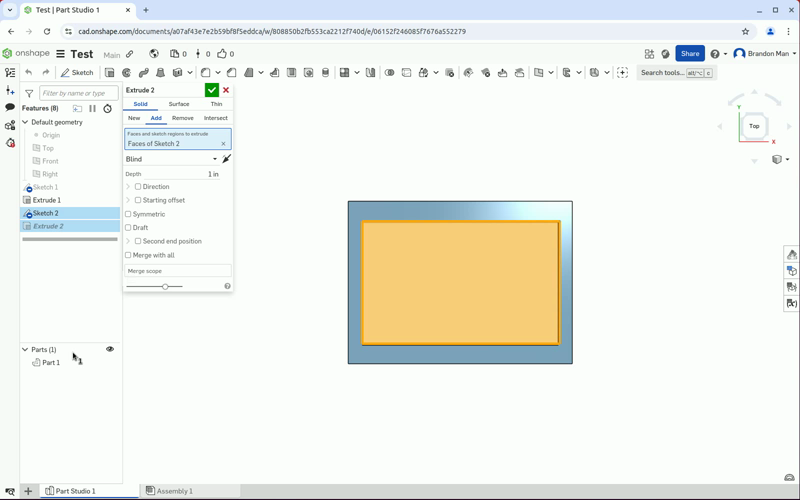
mouse_move(143, 106)
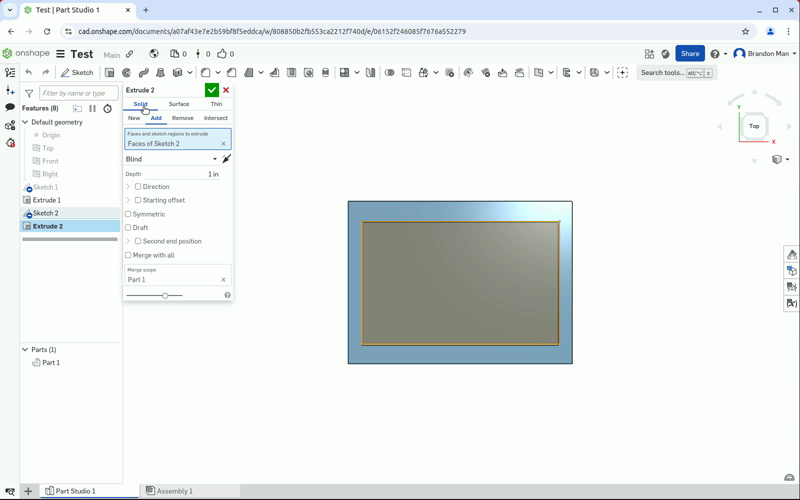
click(143, 106)
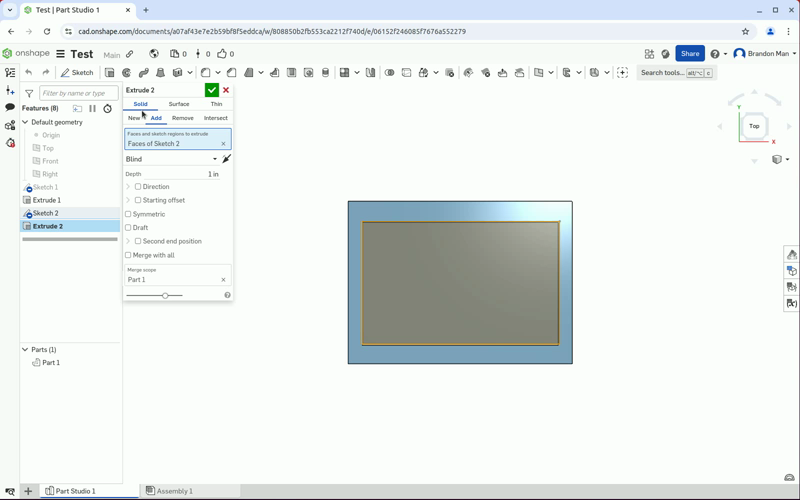
mouse_move(137, 120)
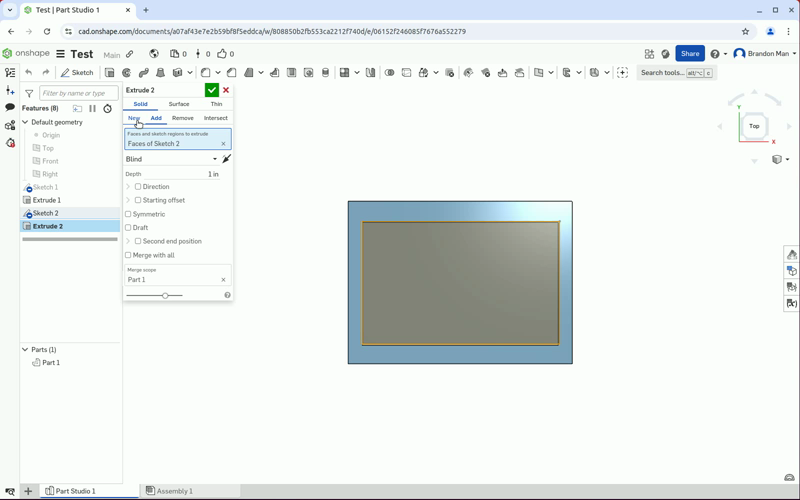
click(137, 120)
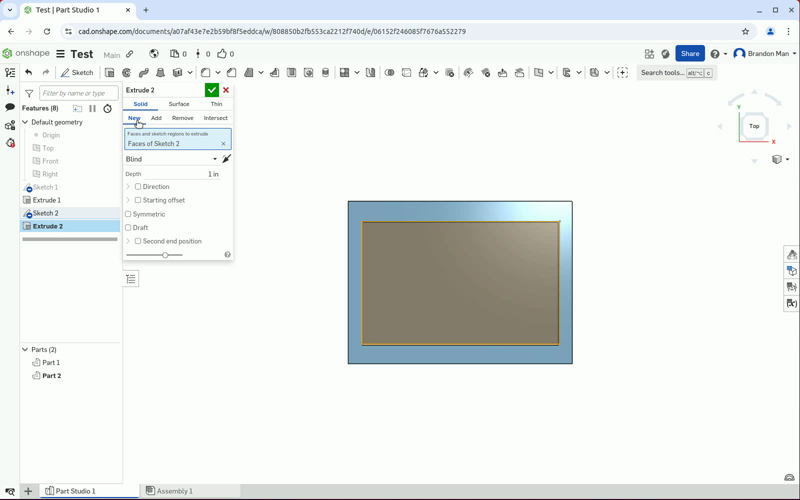
key(tab, 4)
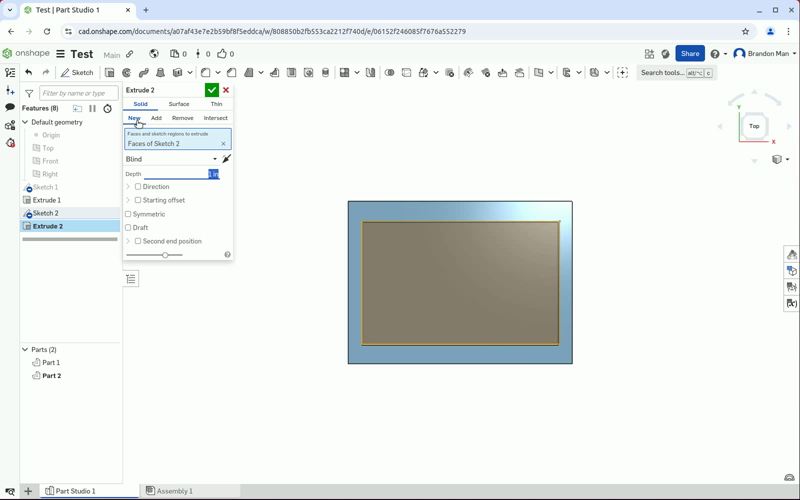
text(0.481)
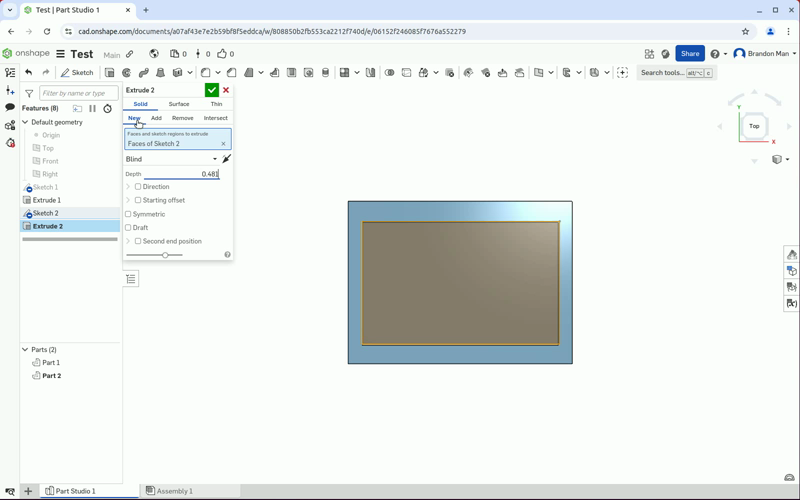
key(enter)
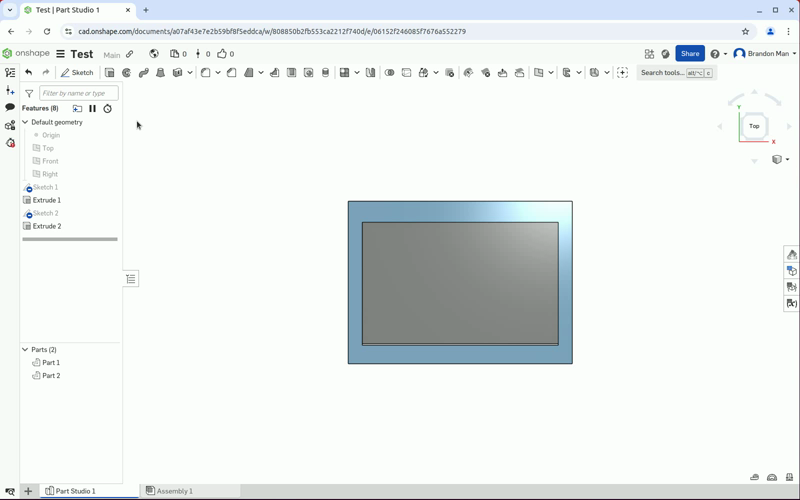
key(shift+h)
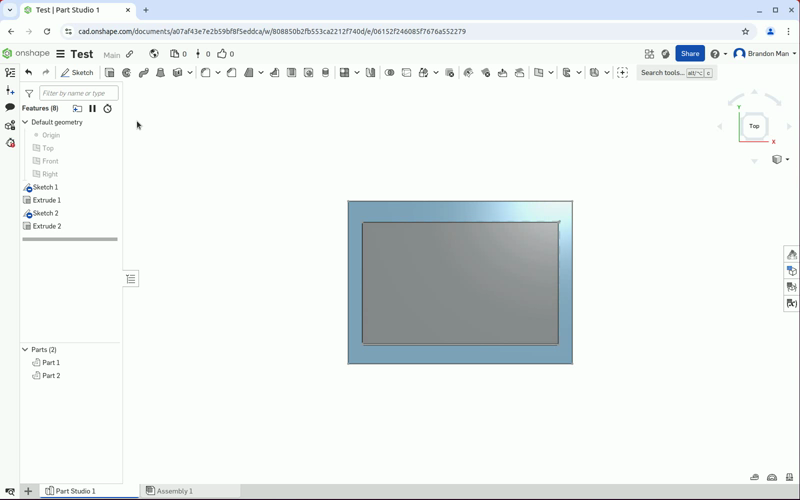
key(shift+h)
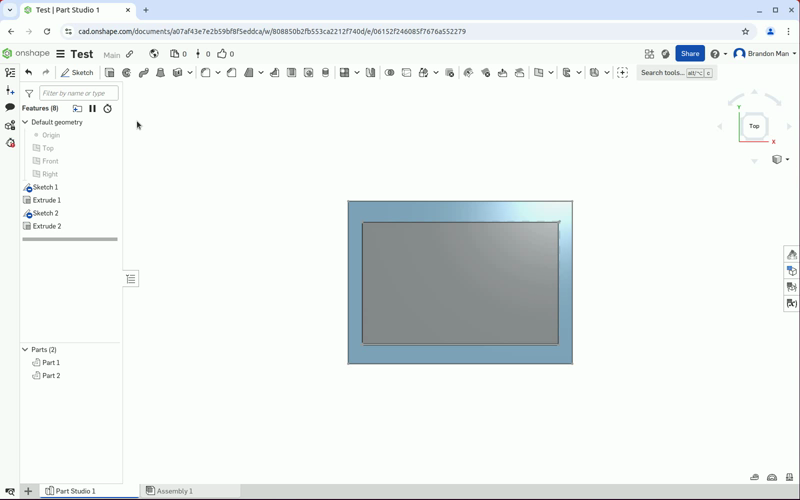
key(shift+7)
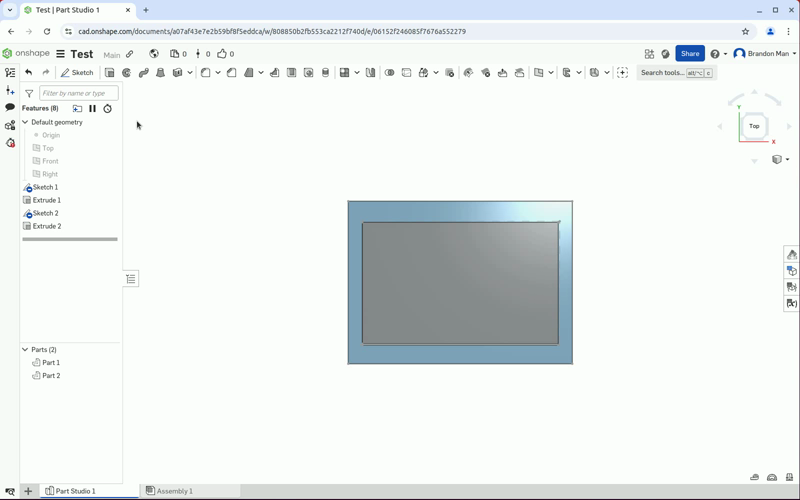
key(up, 3)
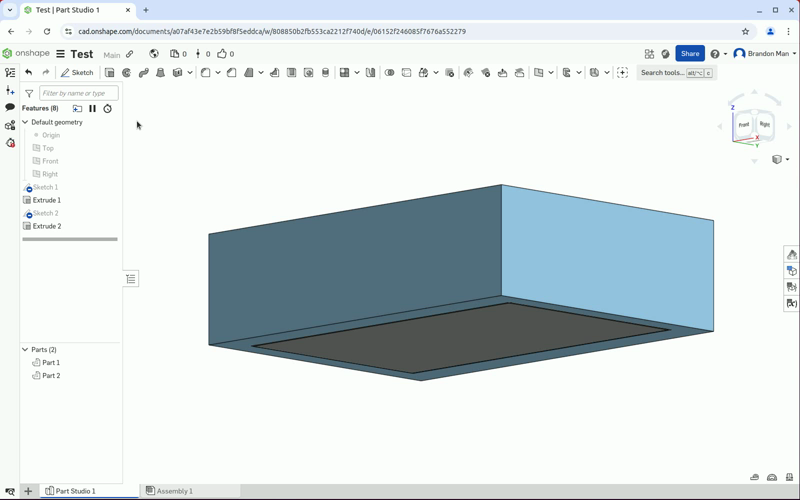
key(left, 3)
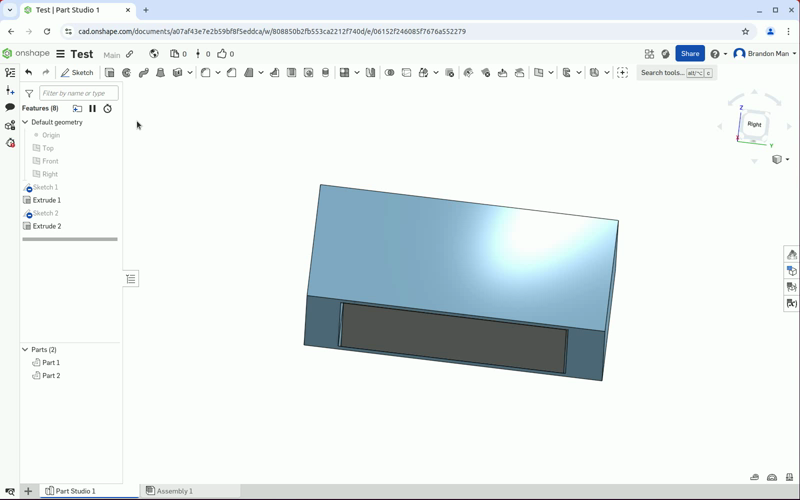
key(right, 3)
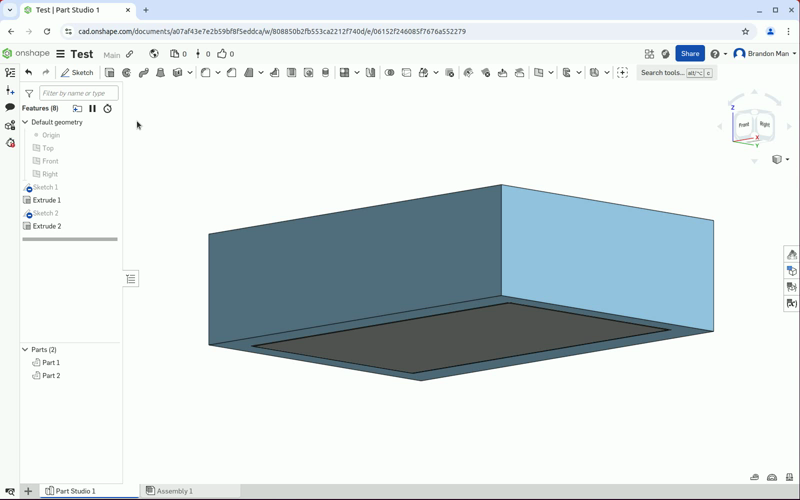
key(down, 3)
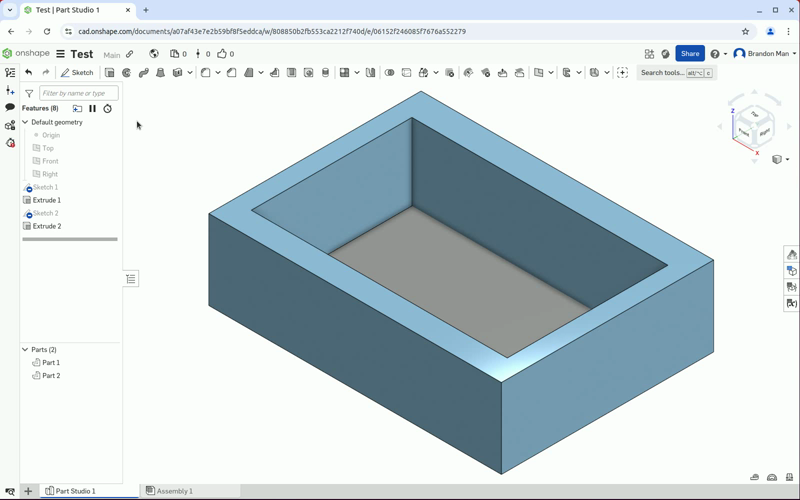
mouse_move(73, 189)
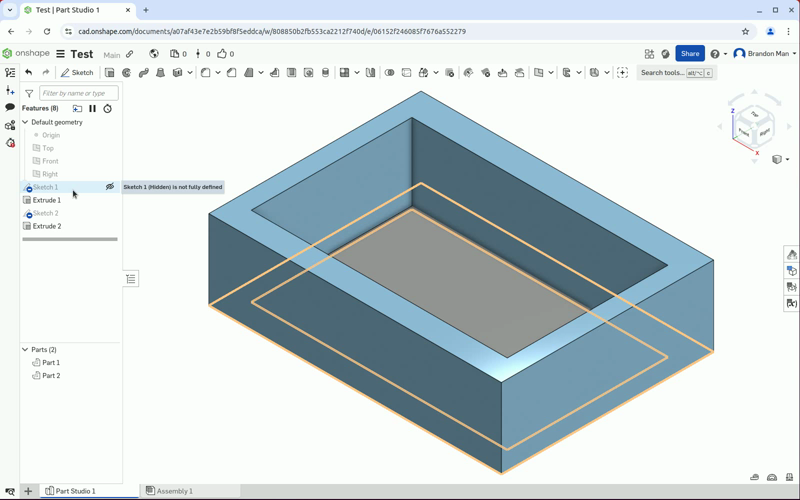
click(73, 189)